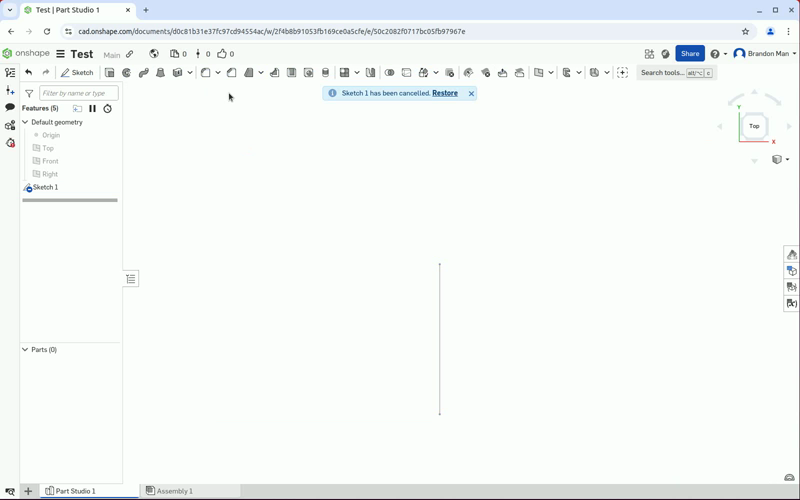
key(shift+h)
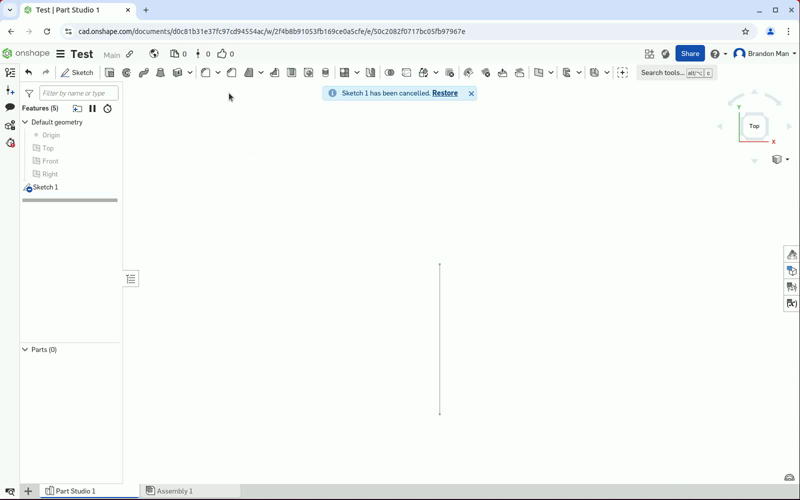
key(shift+s)
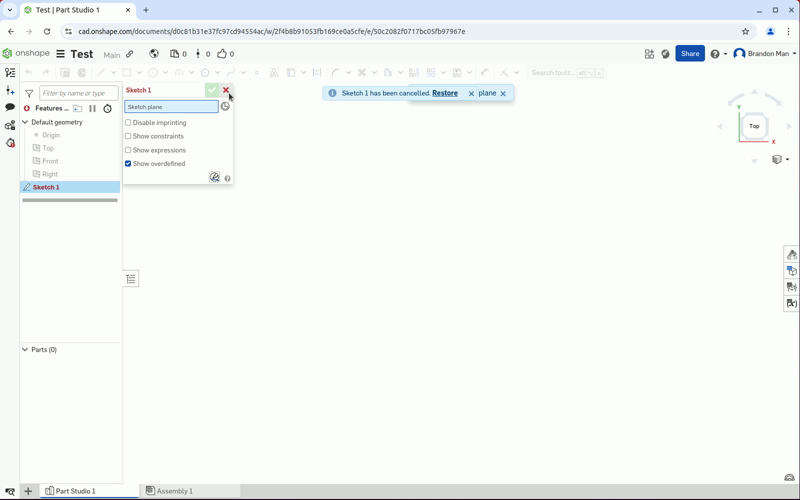
mouse_move(73, 150)
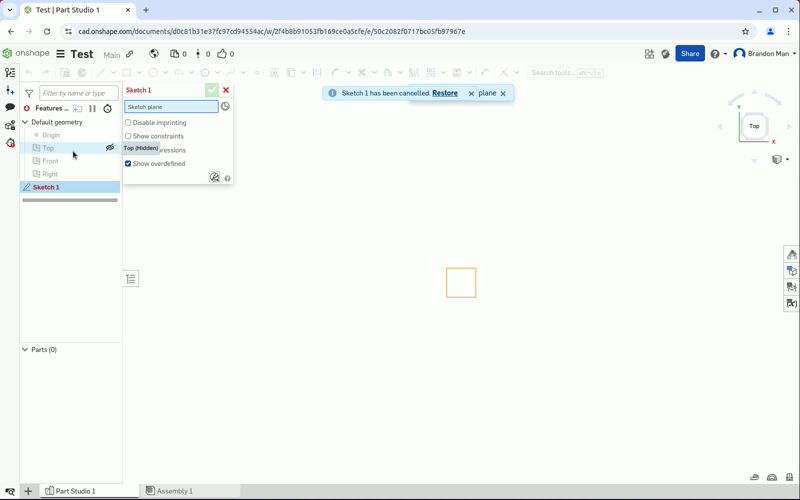
click(73, 150)
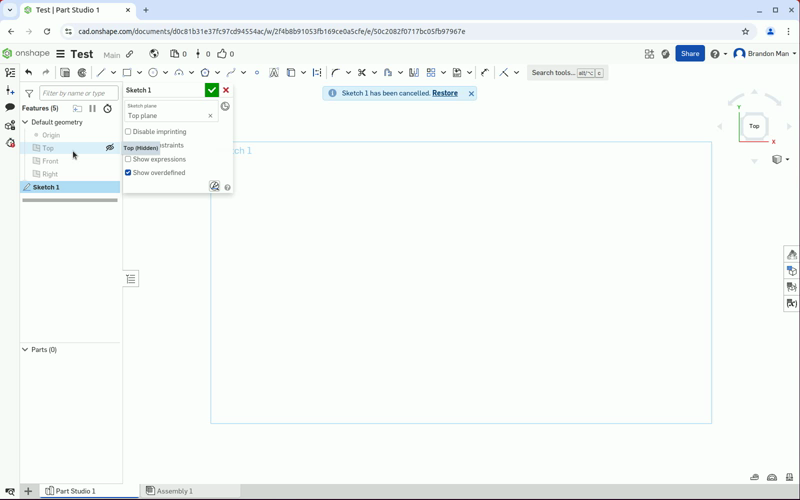
mouse_move(73, 352)
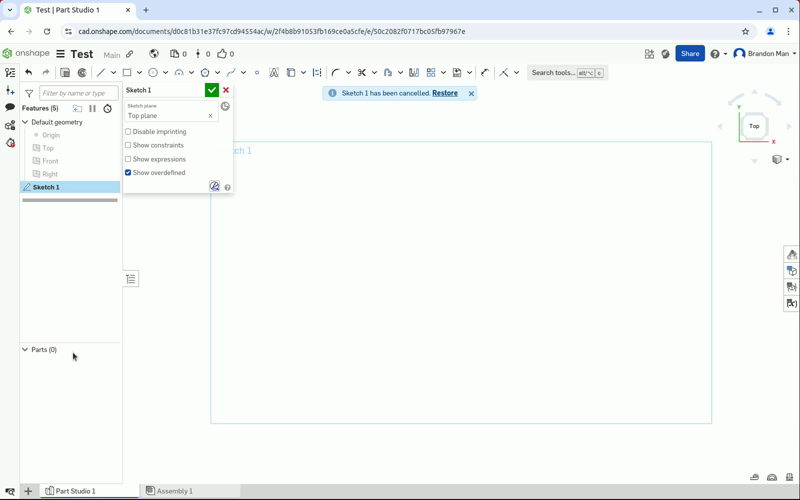
key(y)
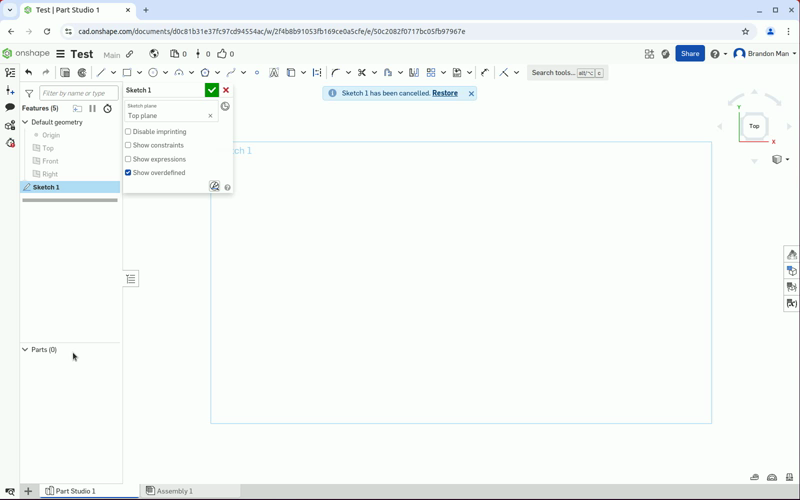
key(c)
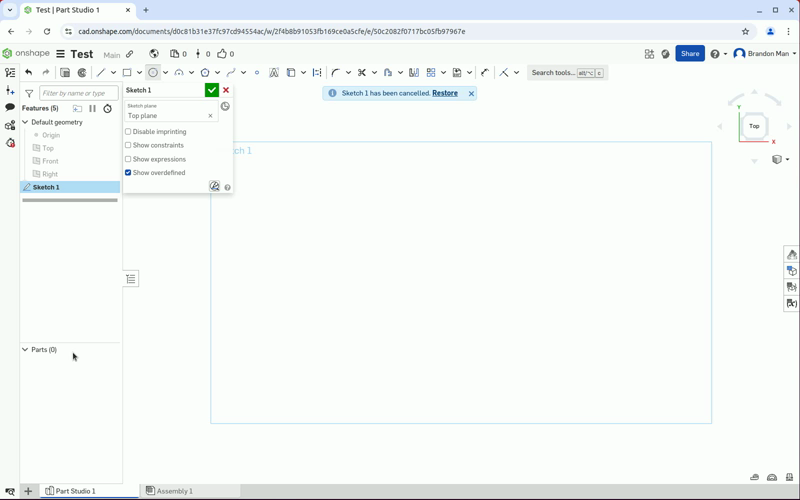
key_down(shift)
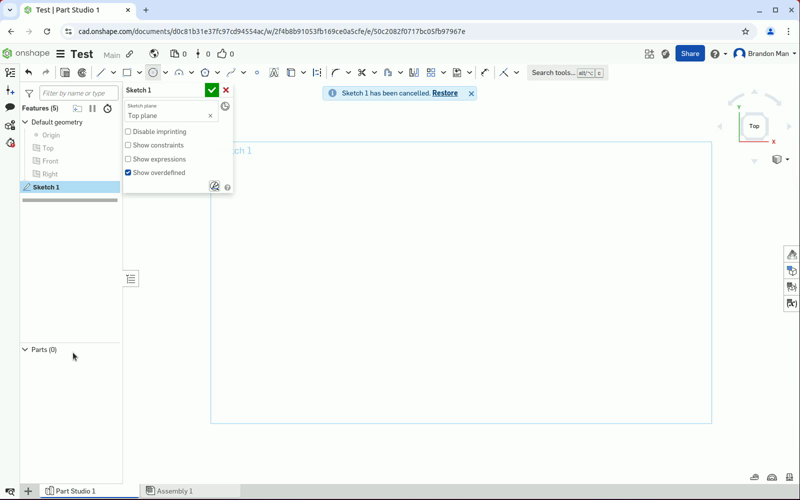
mouse_move(460, 282)
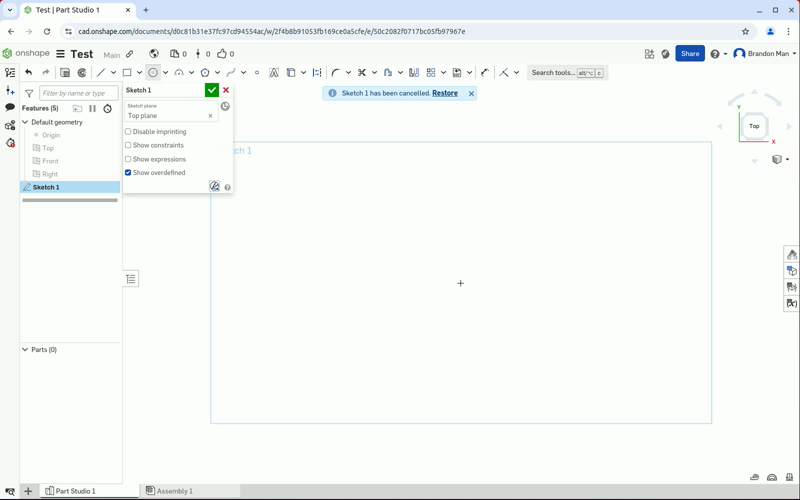
click(460, 282)
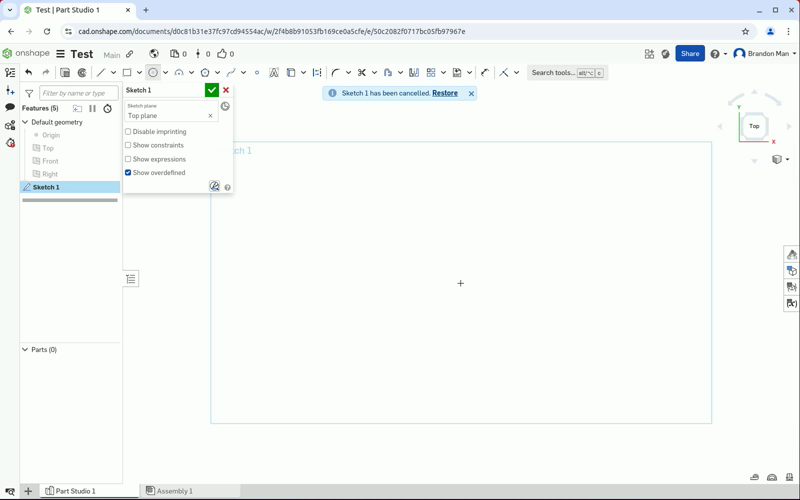
key_up(shift)
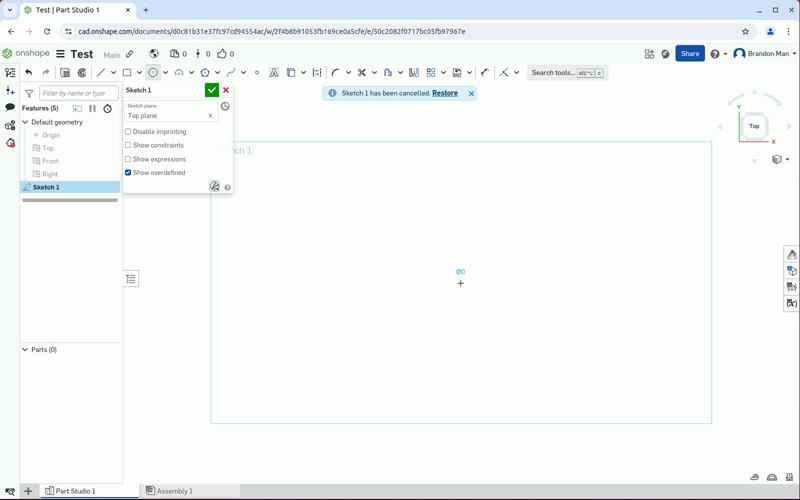
mouse_move(470, 282)
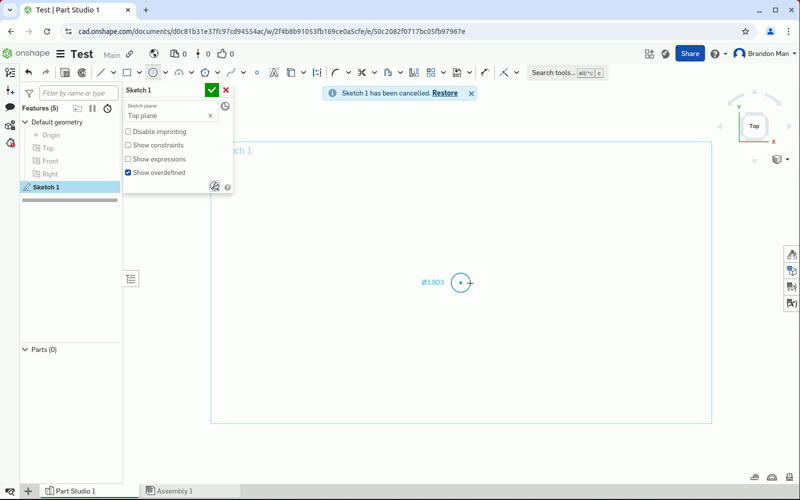
click(470, 282)
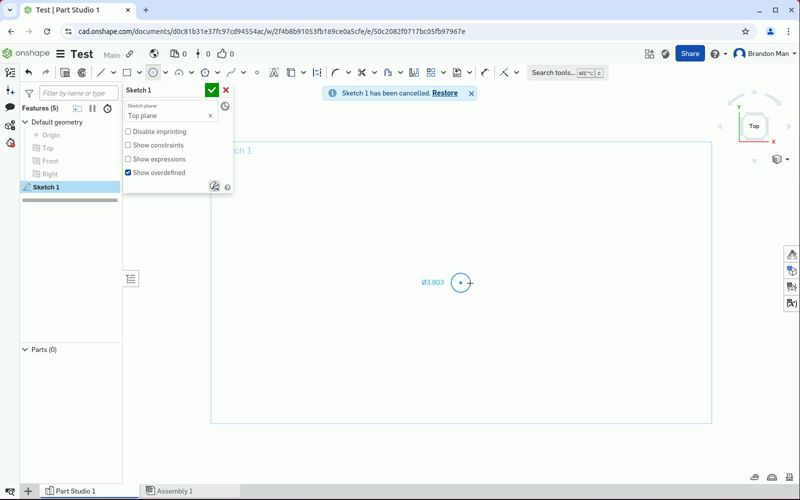
key(esc)
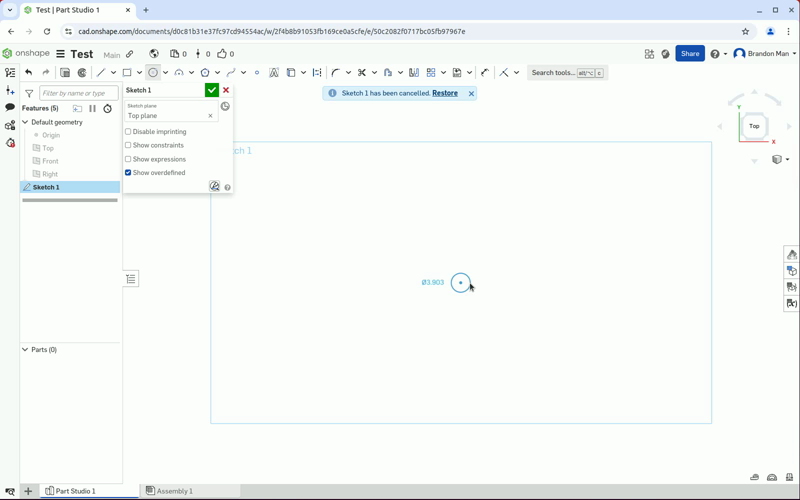
key(c)
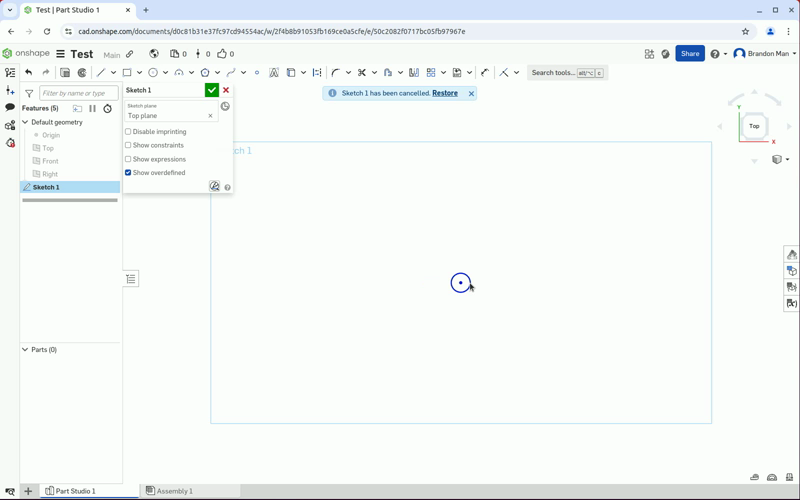
key_down(shift)
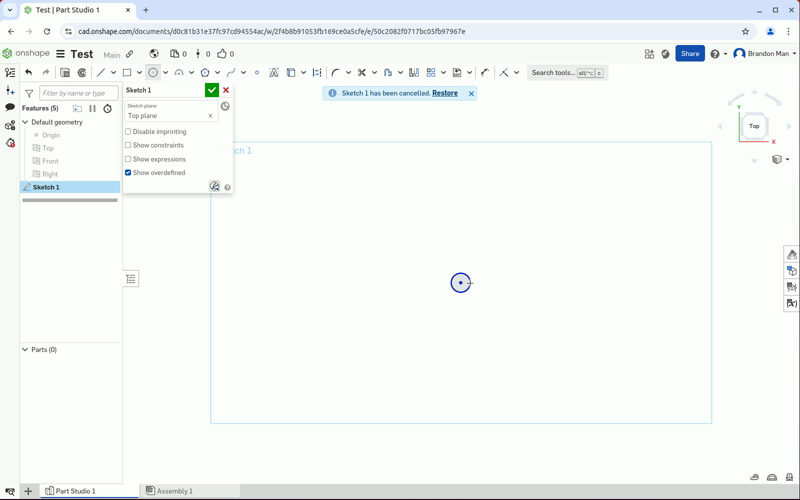
mouse_move(460, 282)
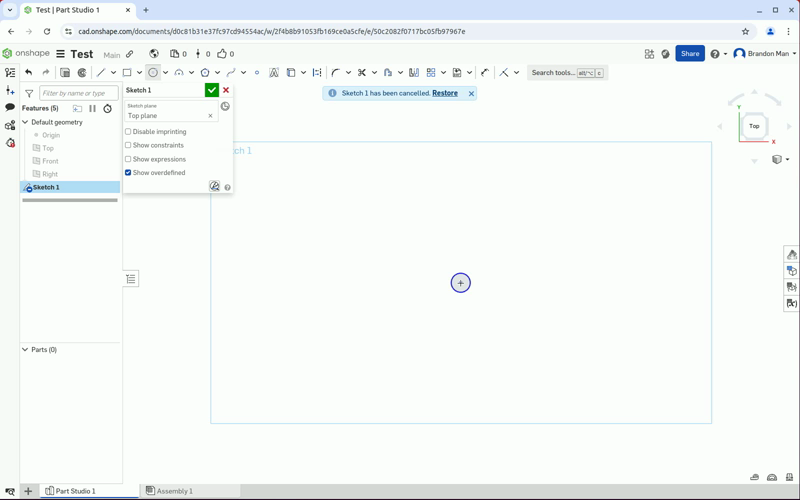
click(460, 282)
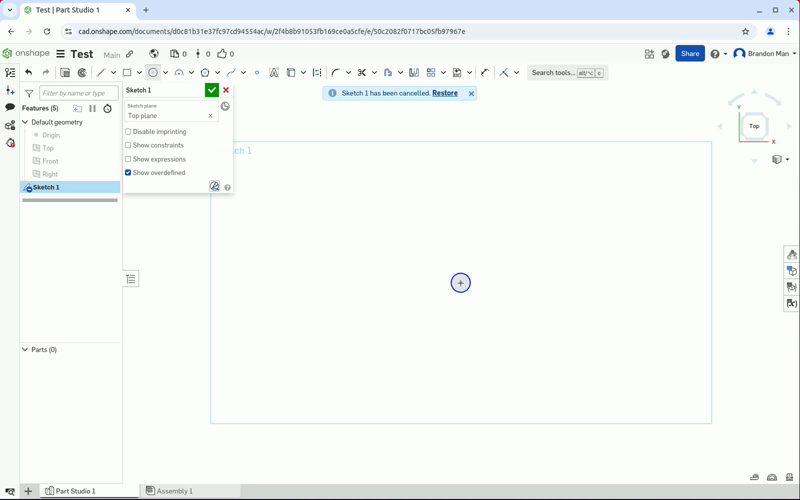
key_up(shift)
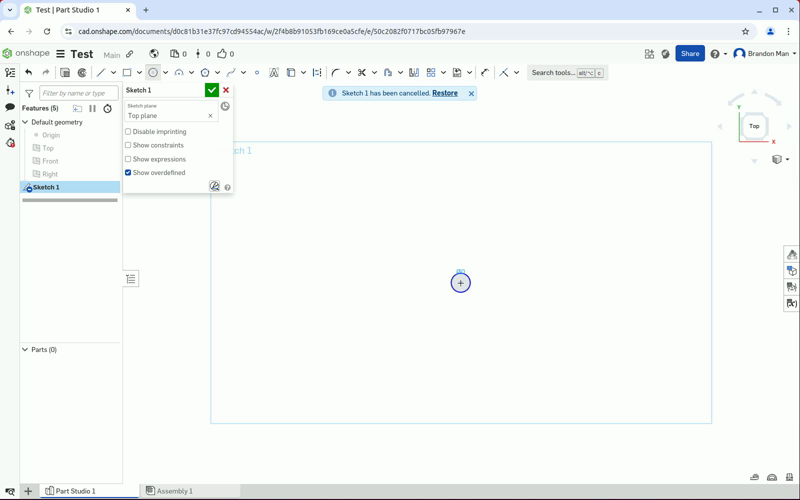
mouse_move(469, 282)
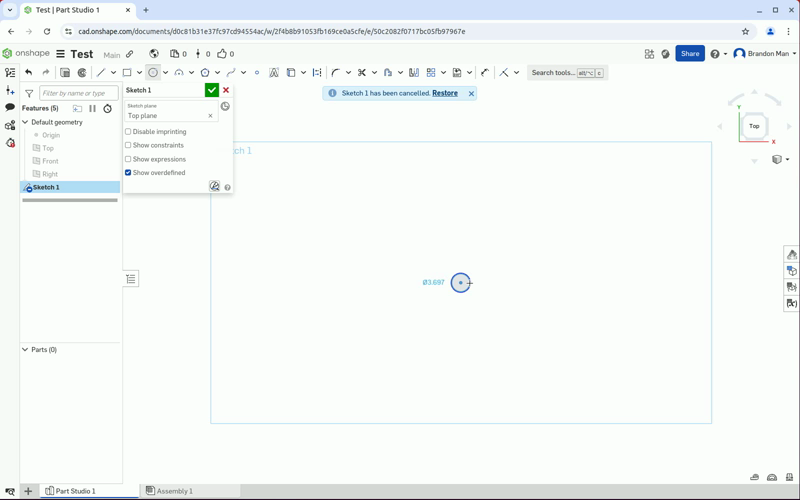
click(469, 282)
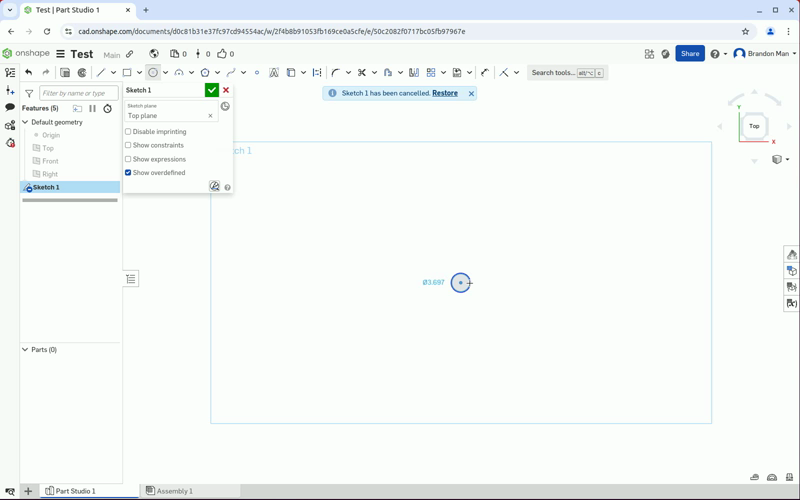
key(esc)
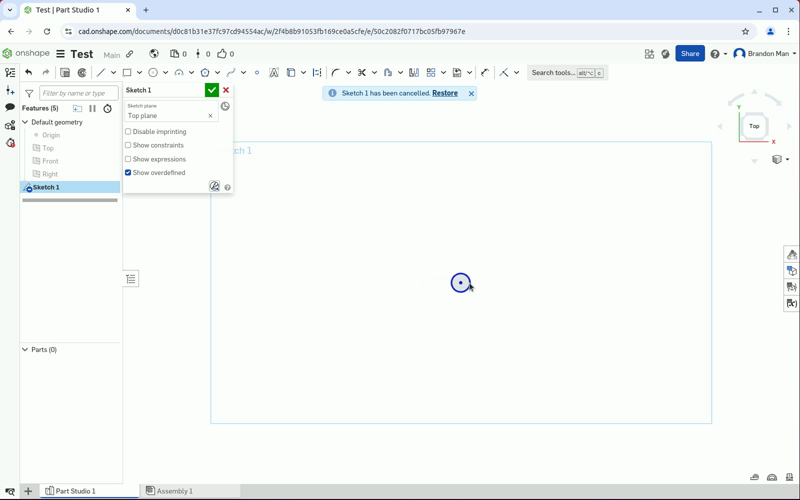
mouse_move(452, 287)
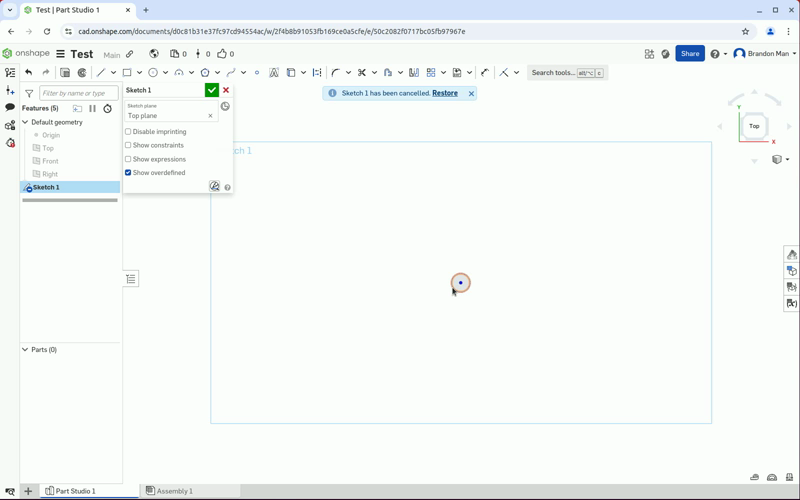
scroll(6)
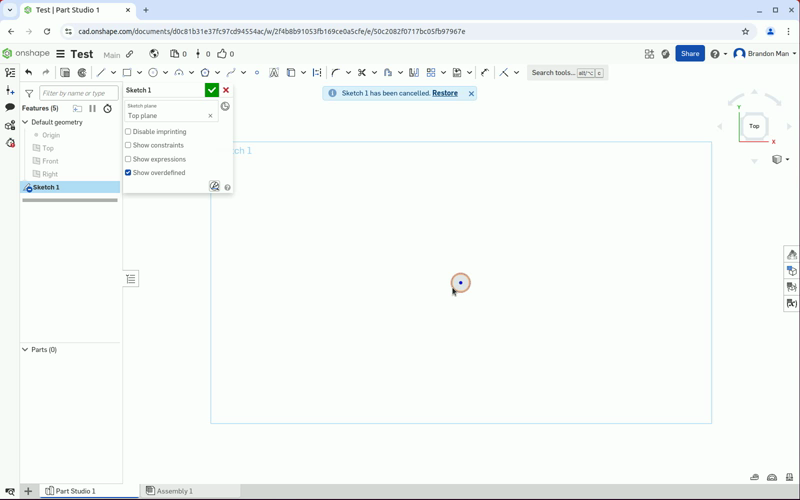
scroll(6)
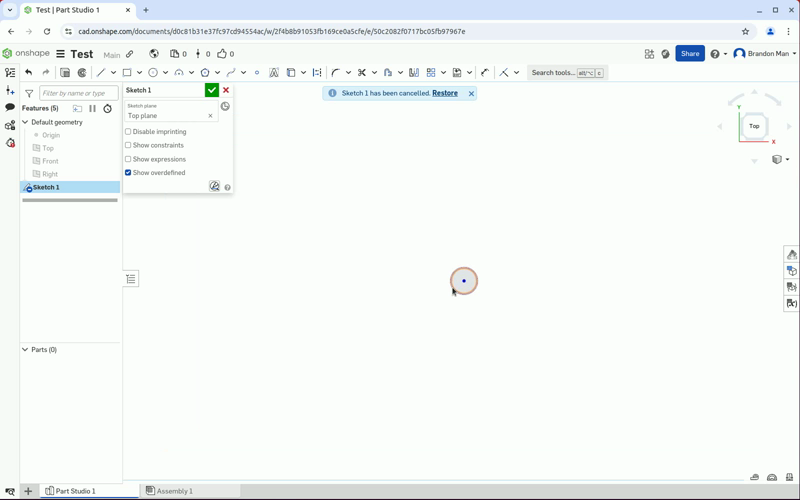
scroll(6)
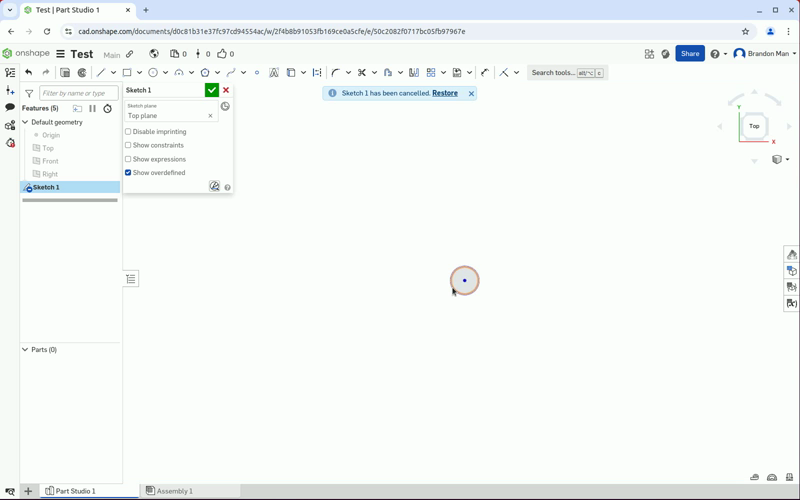
scroll(6)
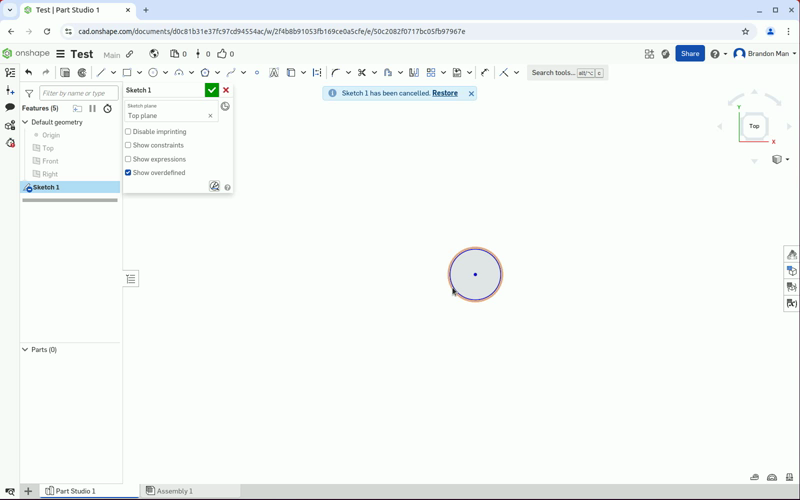
scroll(6)
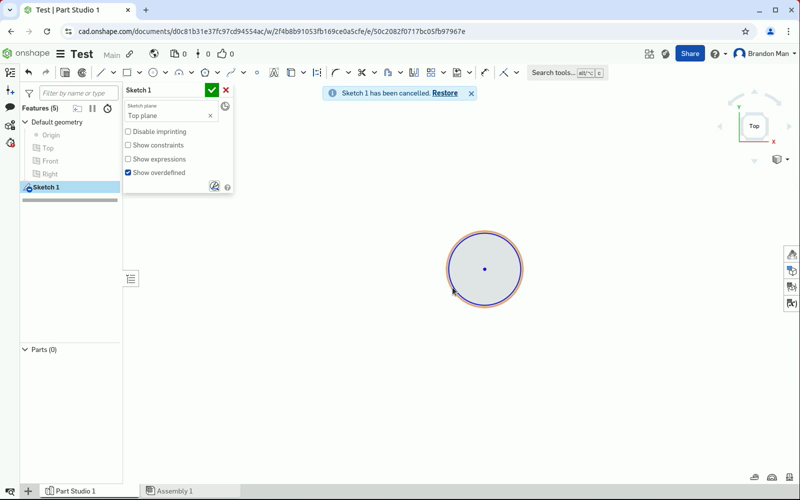
scroll(6)
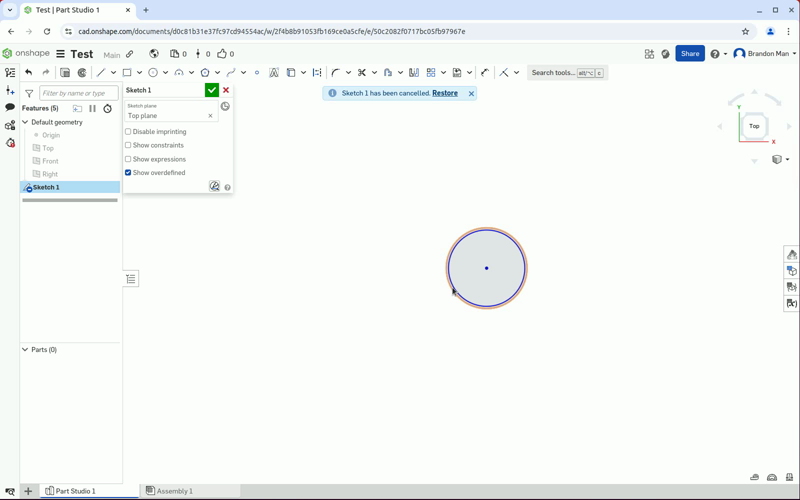
scroll(6)
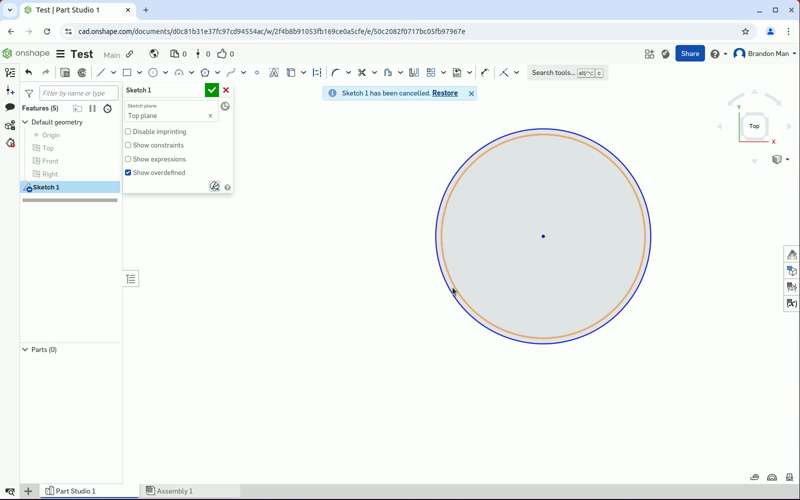
click(452, 287)
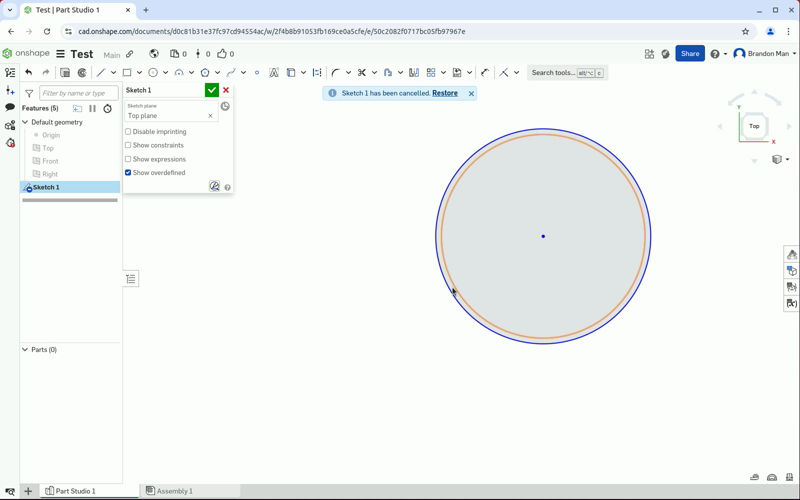
scroll(-6)
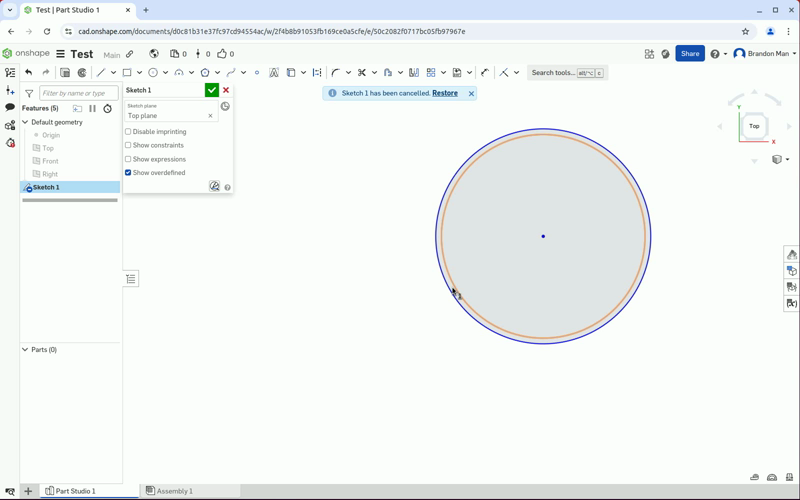
scroll(-6)
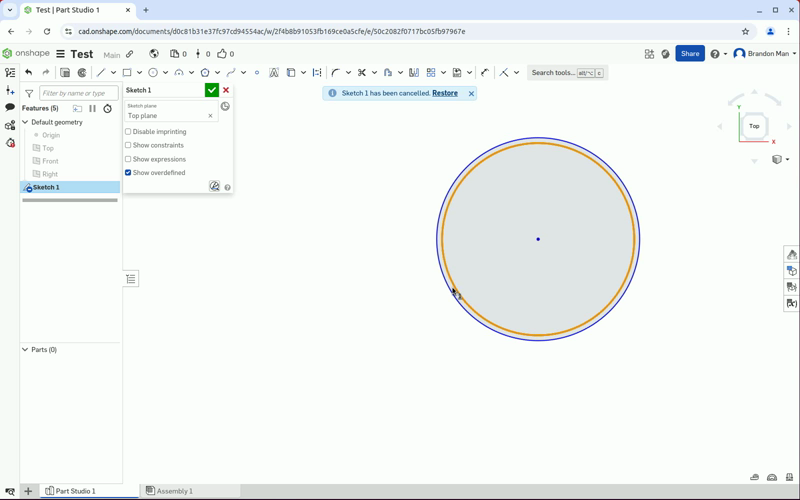
scroll(-6)
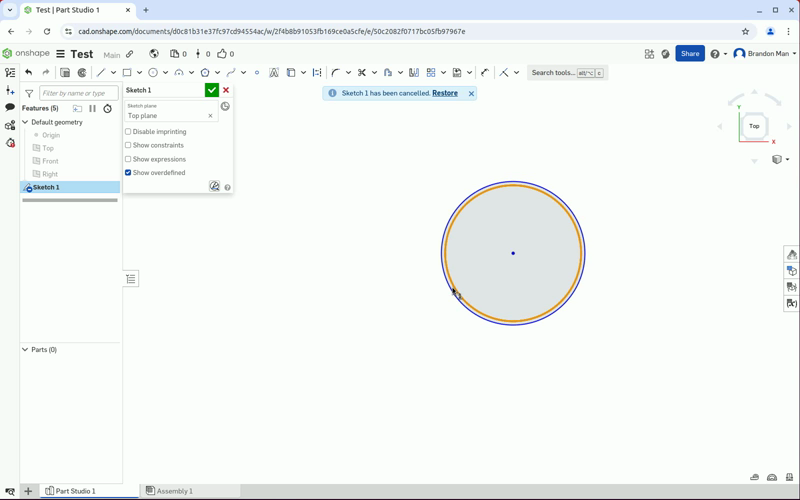
scroll(-6)
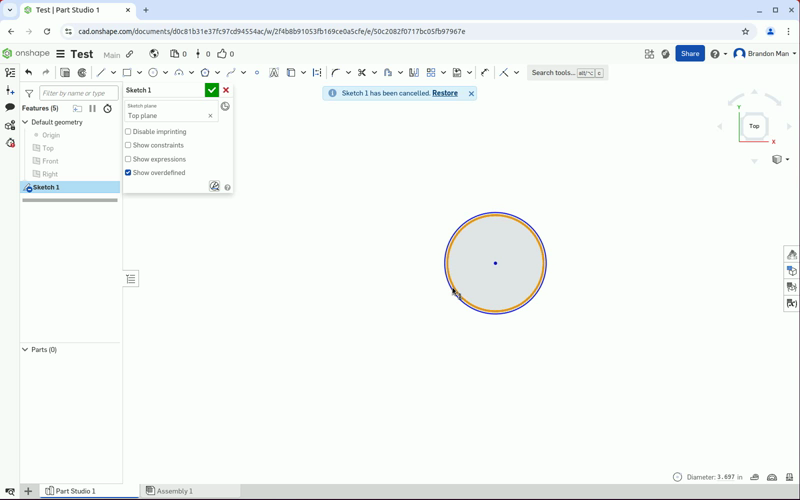
scroll(-6)
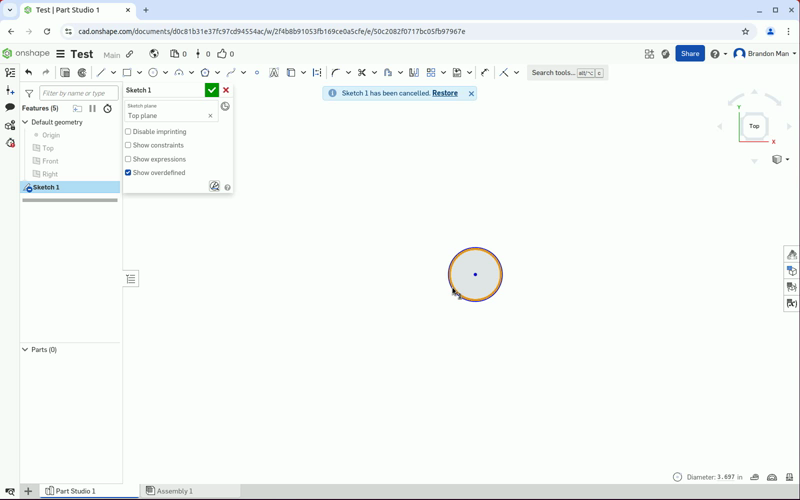
scroll(-6)
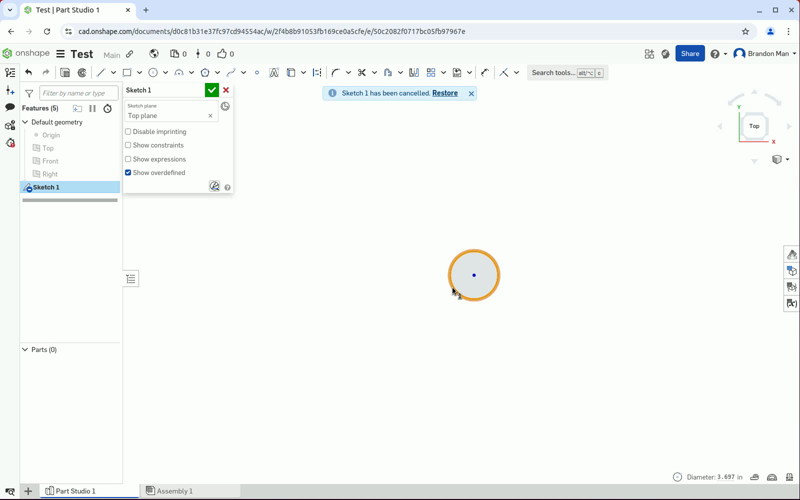
scroll(-6)
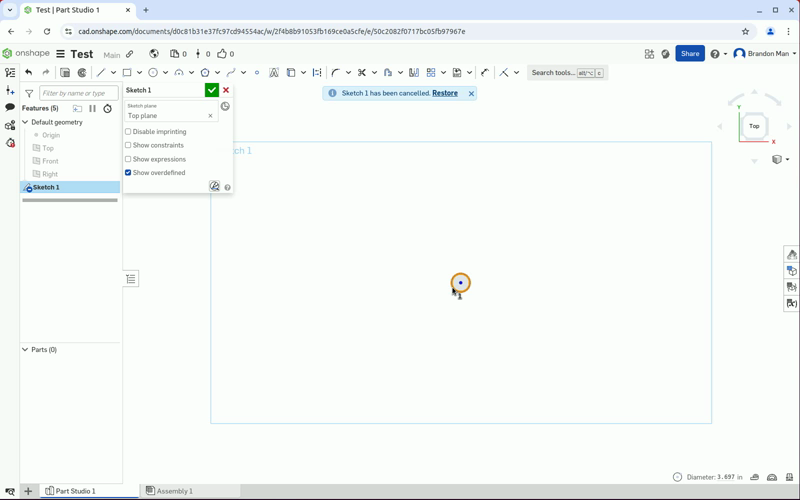
mouse_move(73, 352)
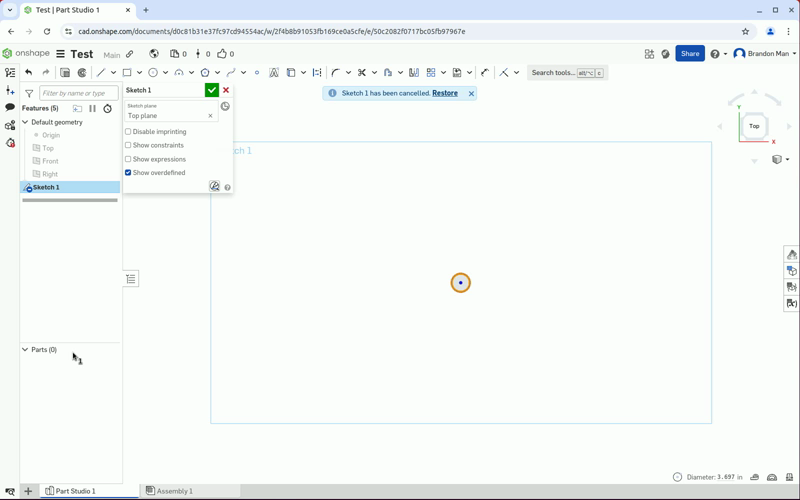
key(shift+y)
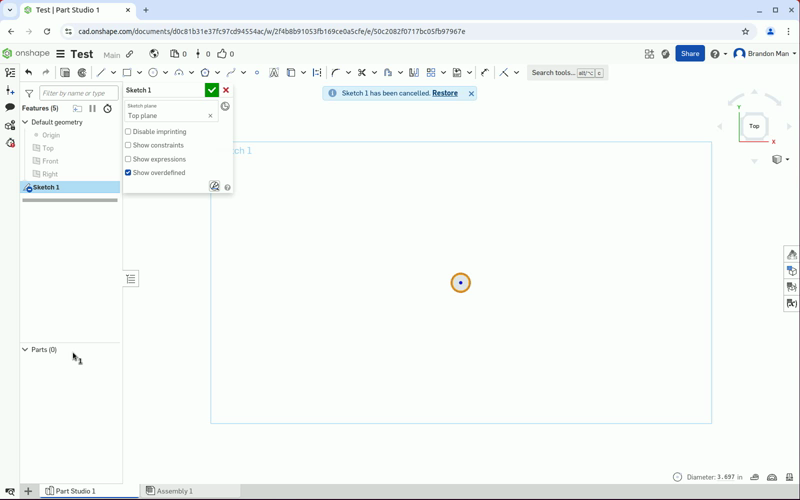
key(shift+e)
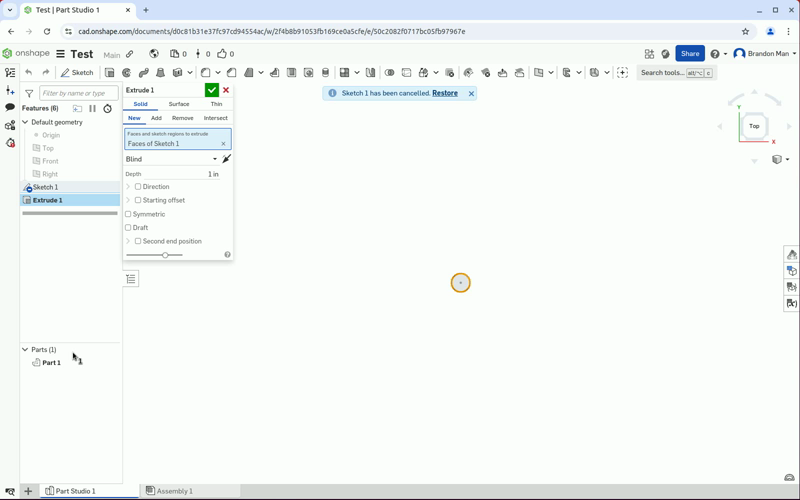
mouse_move(143, 106)
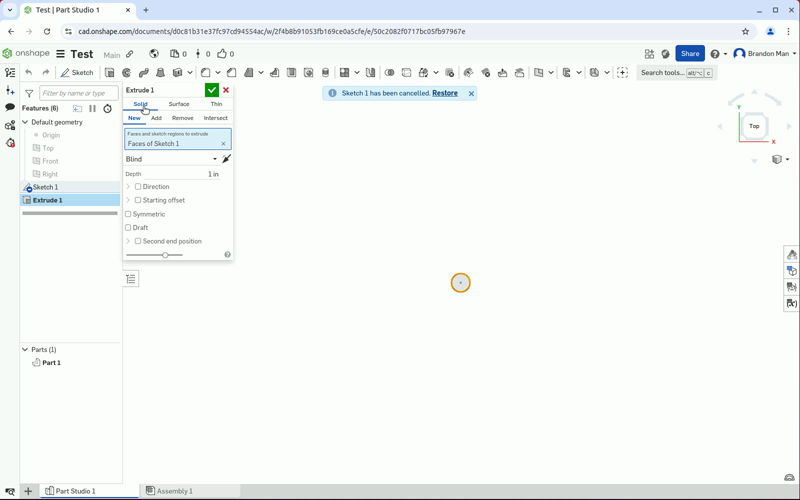
click(143, 106)
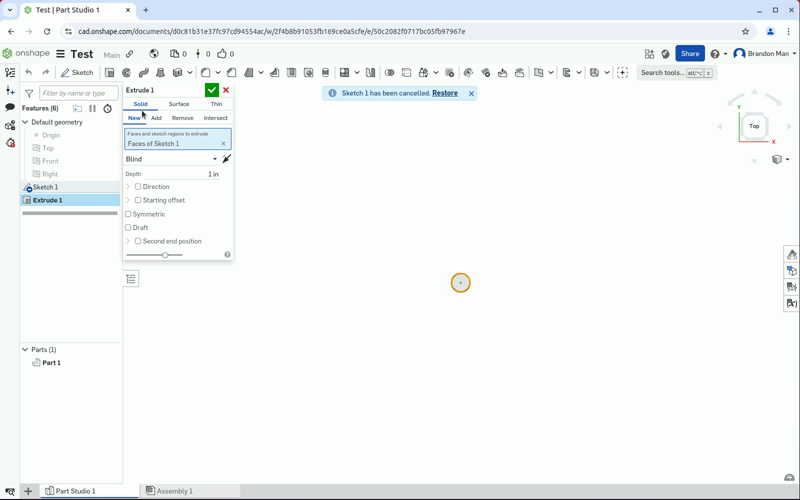
mouse_move(137, 120)
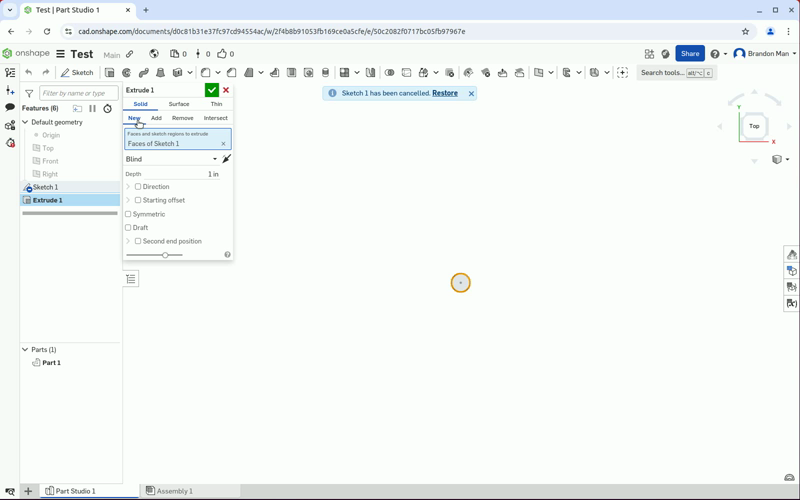
click(137, 120)
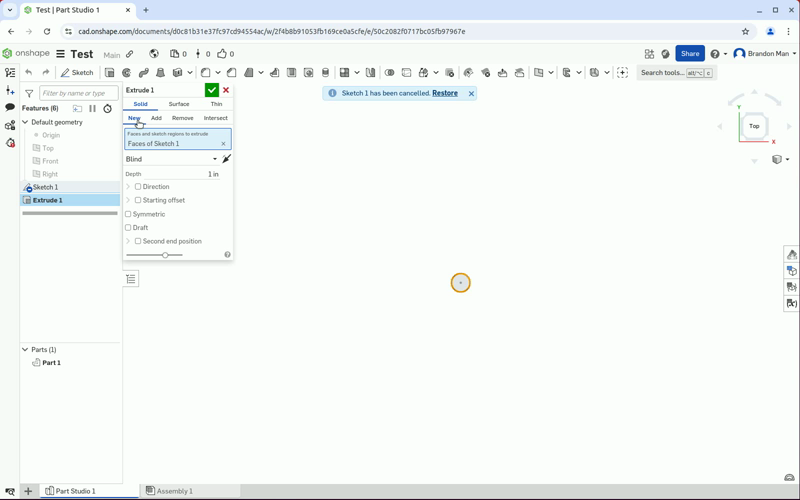
key(tab, 4)
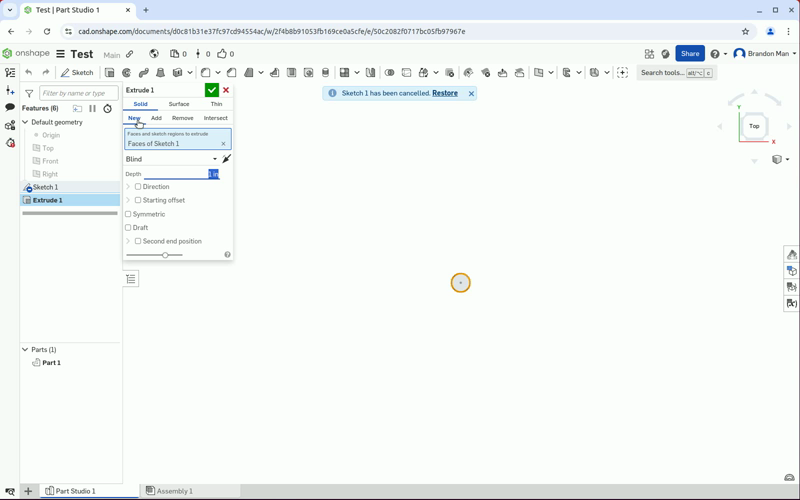
text(5.777)
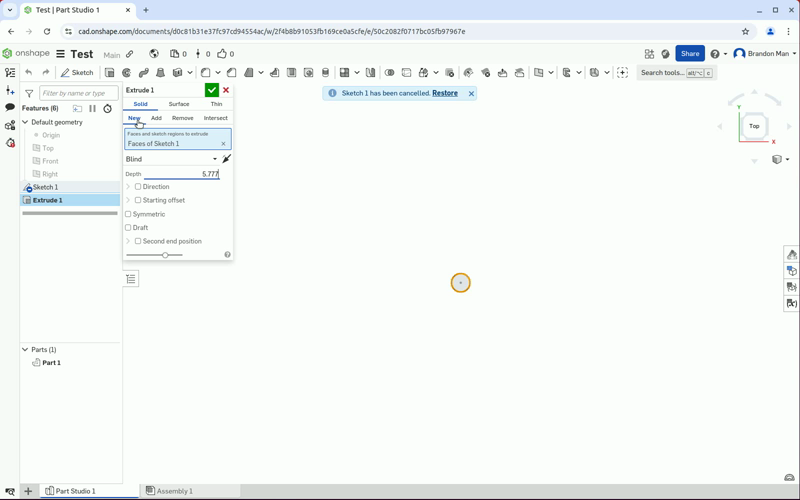
key(enter)
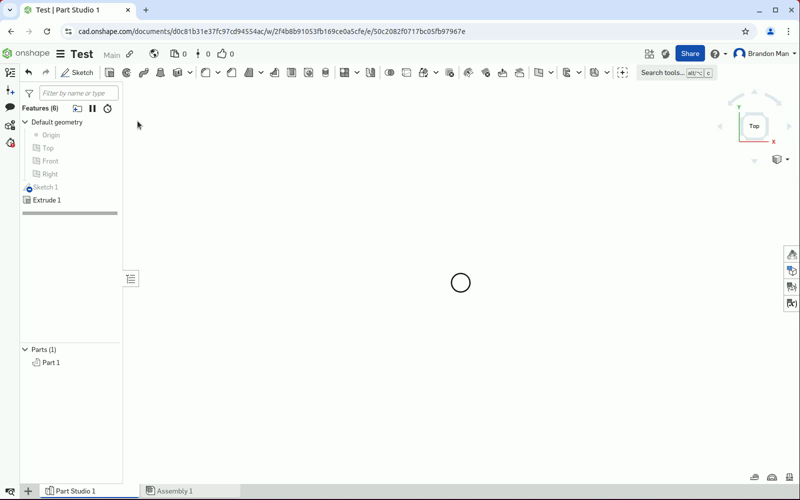
key(shift+h)
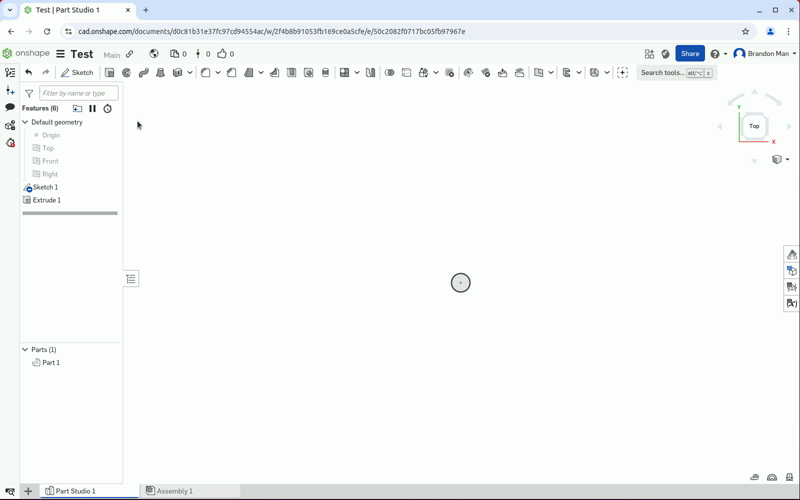
key(shift+h)
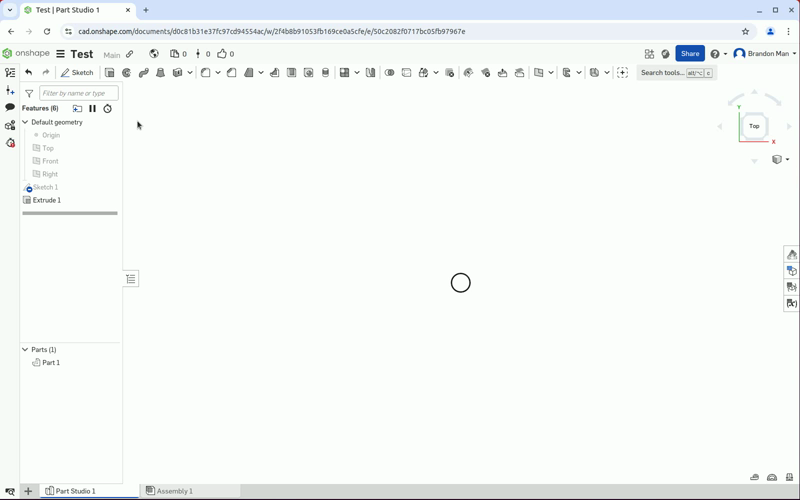
mouse_move(73, 189)
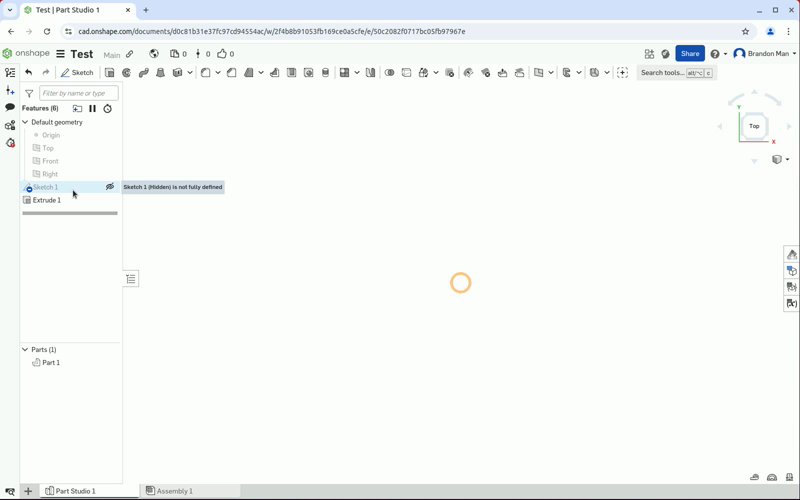
click(73, 189)
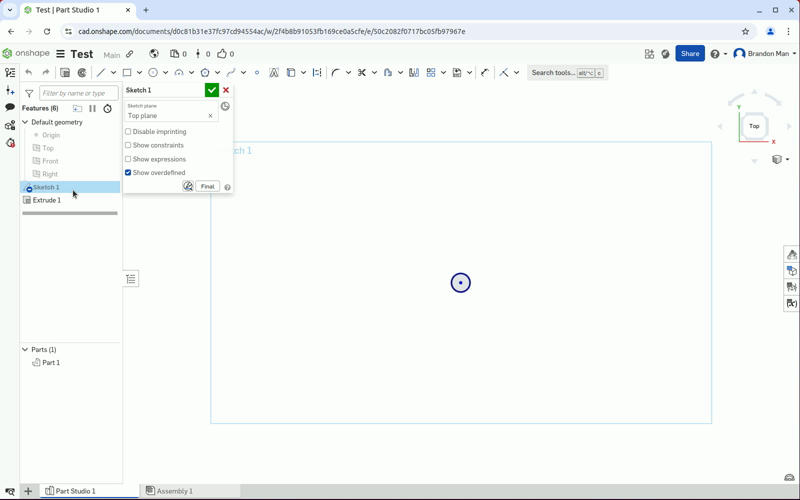
mouse_move(229, 92)
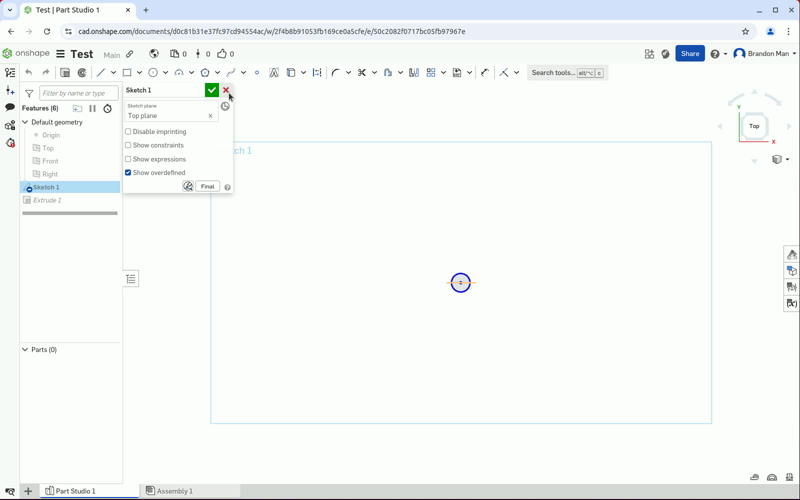
click(229, 92)
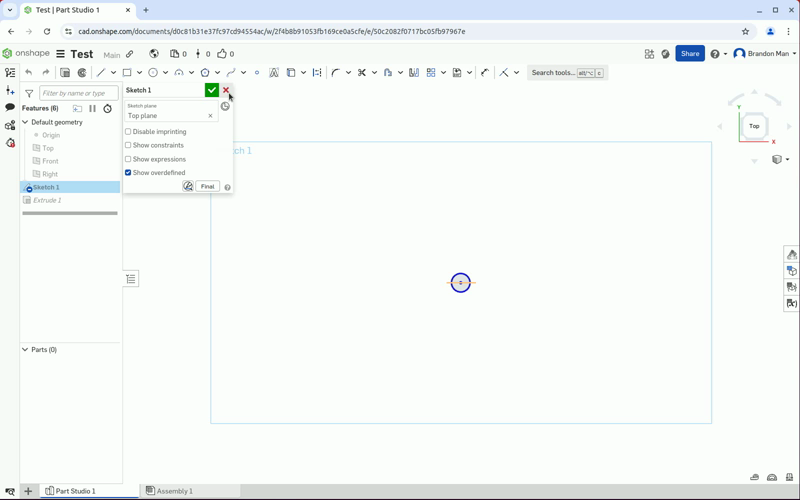
key(shift+s)
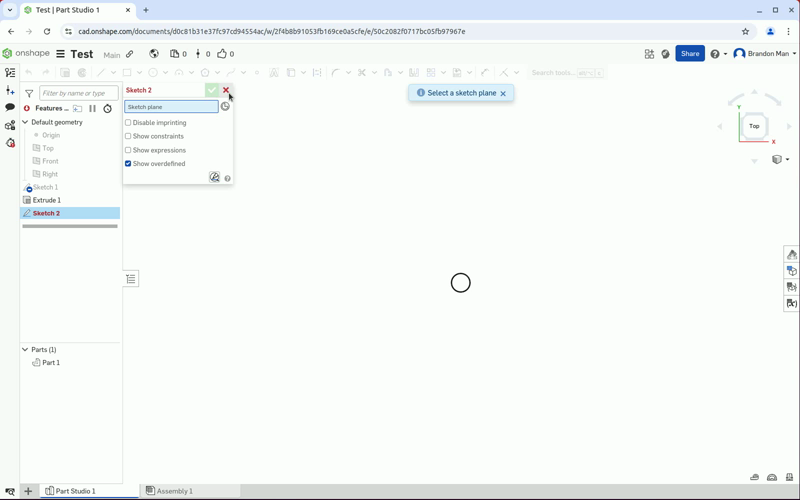
mouse_move(73, 150)
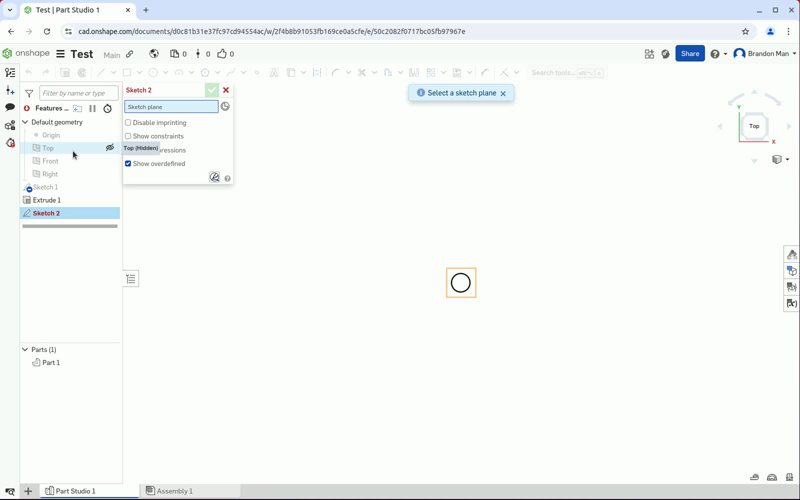
click(73, 150)
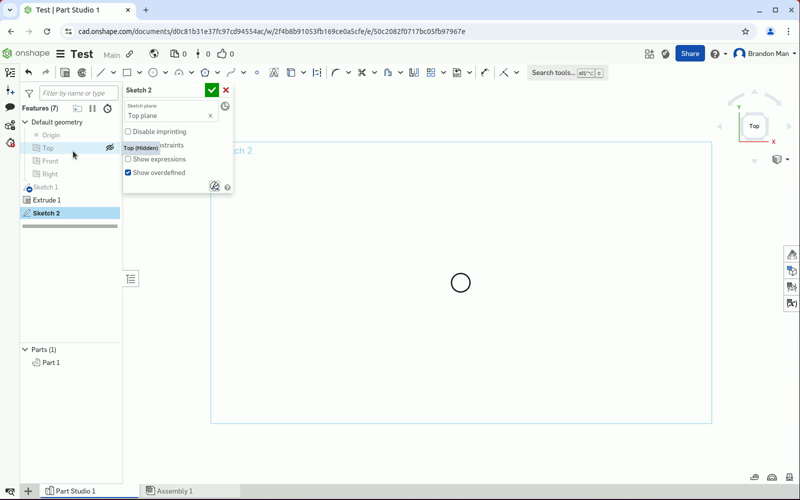
mouse_move(73, 352)
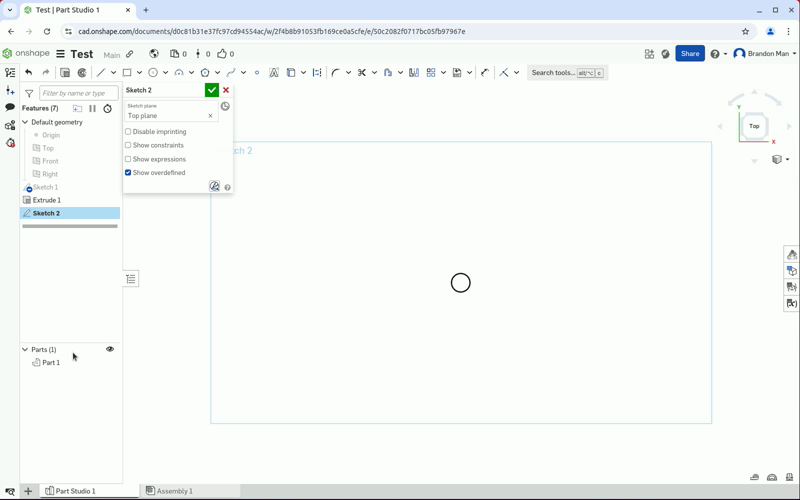
key(y)
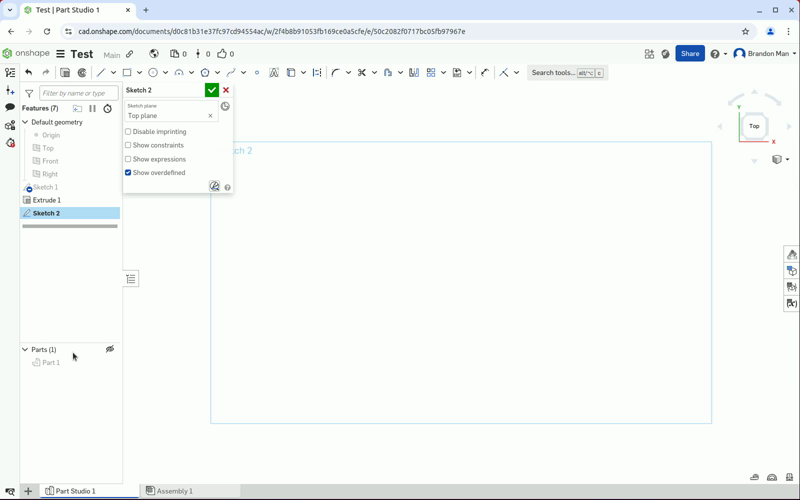
key(c)
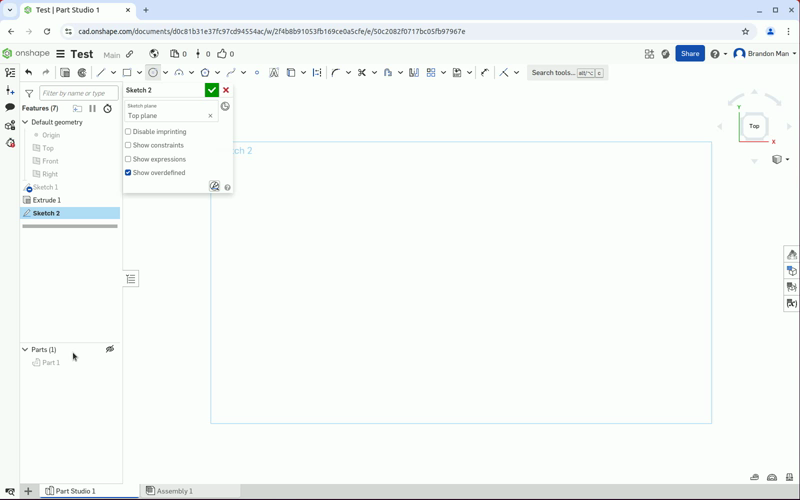
key_down(shift)
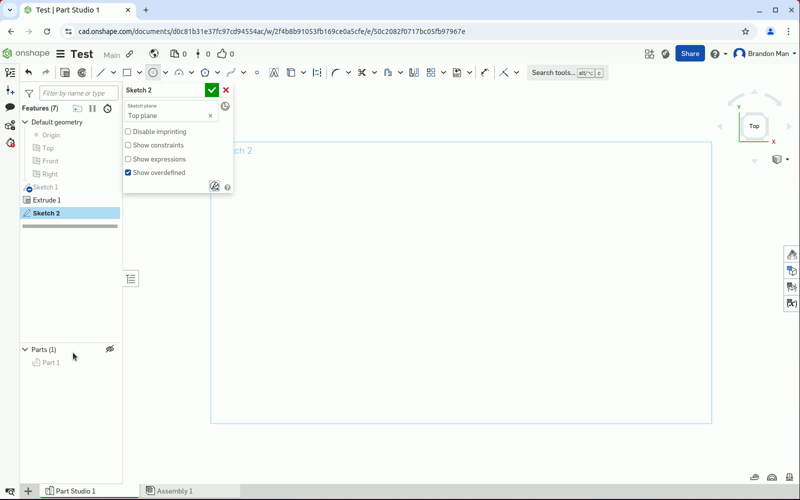
mouse_move(461, 282)
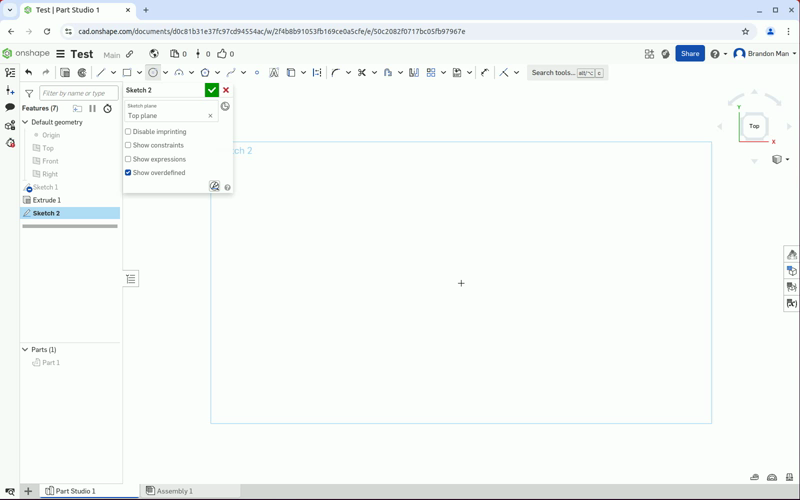
click(461, 282)
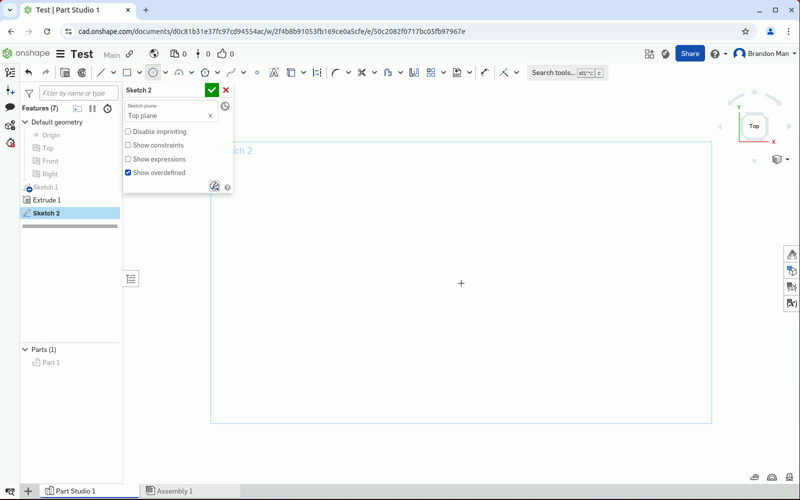
key_up(shift)
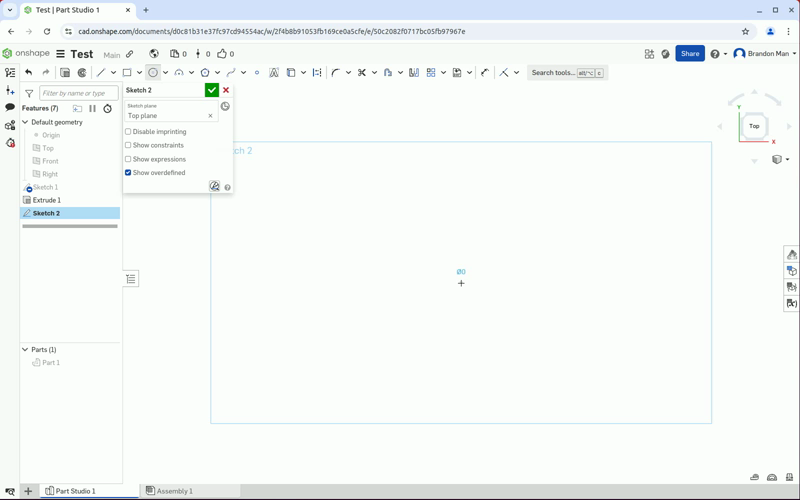
mouse_move(470, 282)
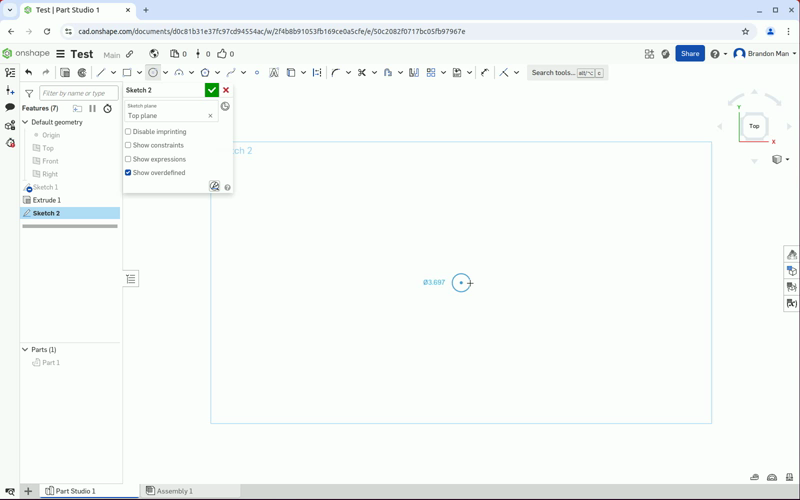
click(470, 282)
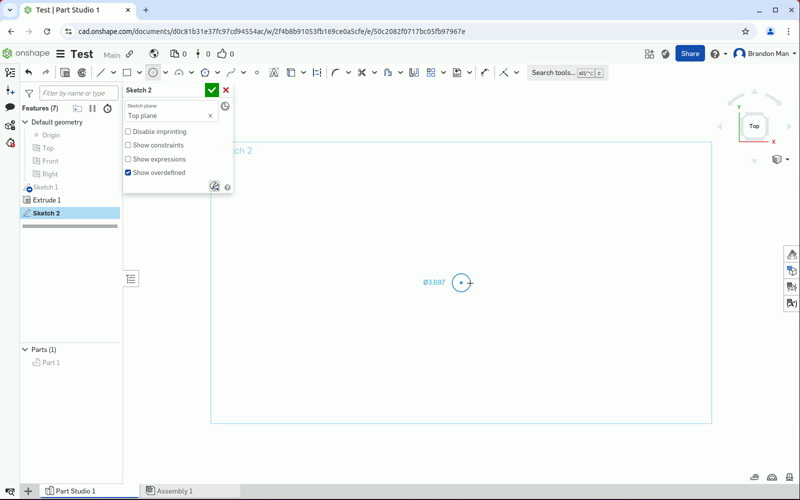
key(esc)
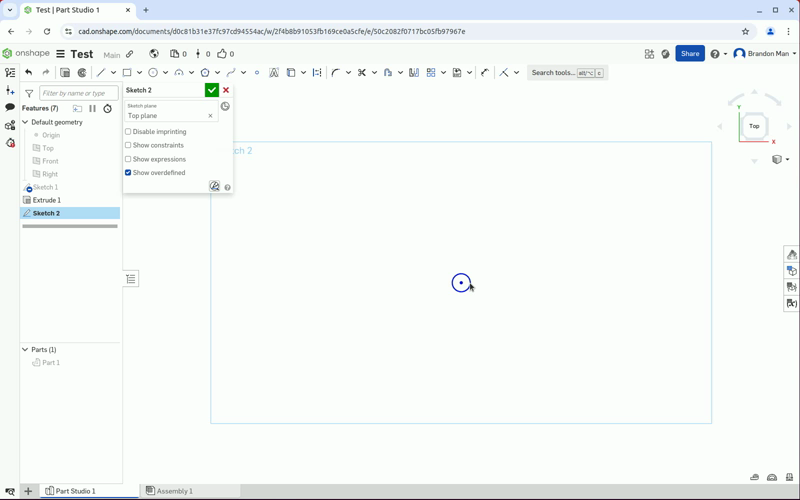
key(c)
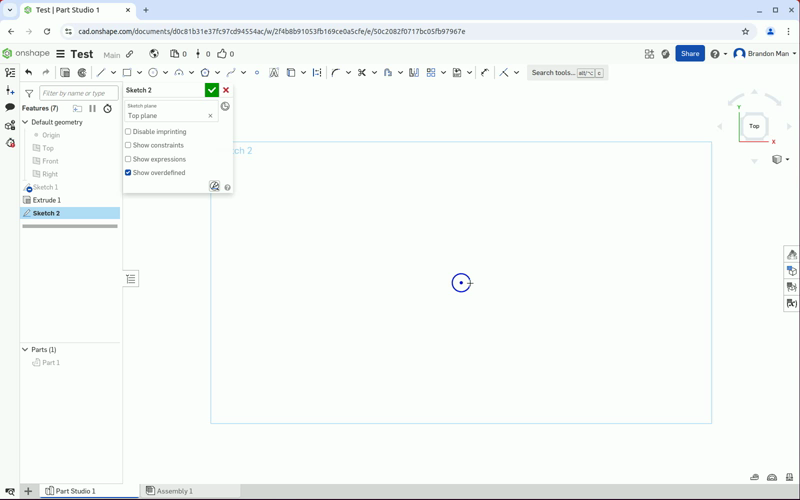
key_down(shift)
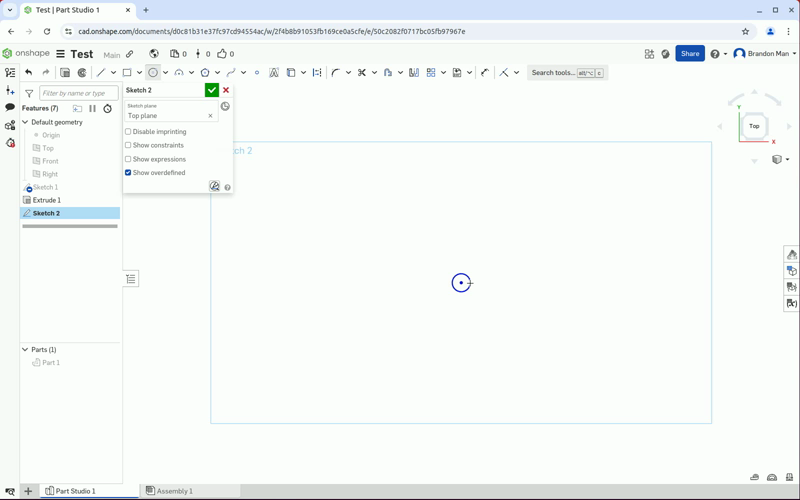
mouse_move(461, 282)
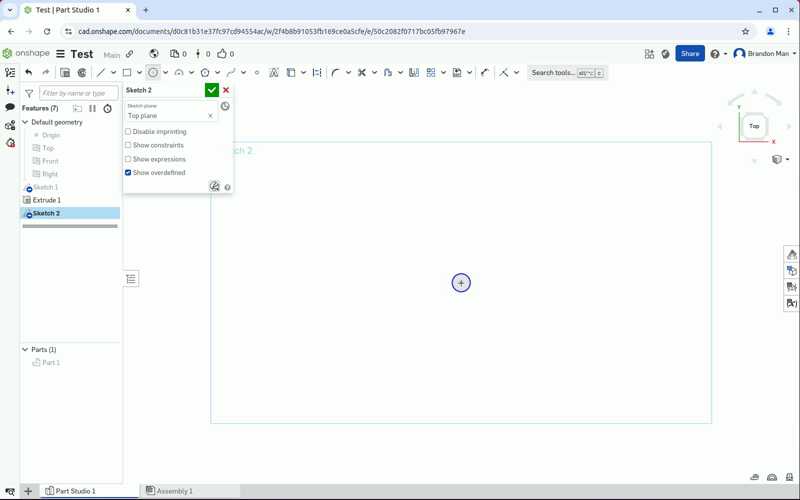
click(461, 282)
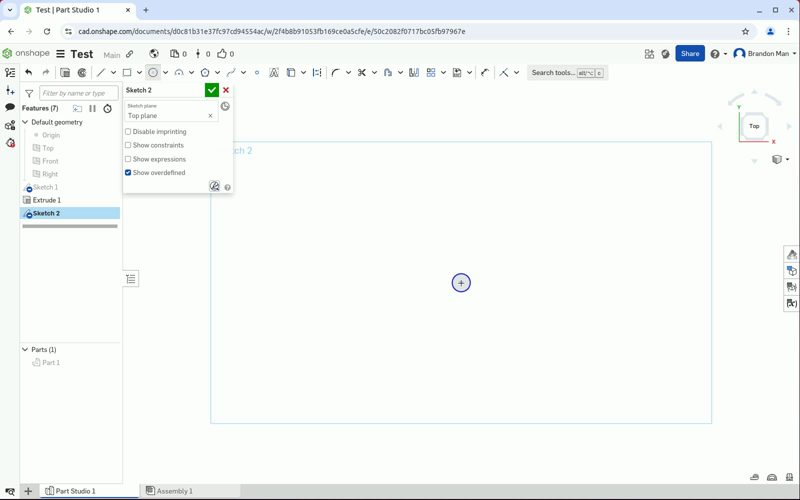
key_up(shift)
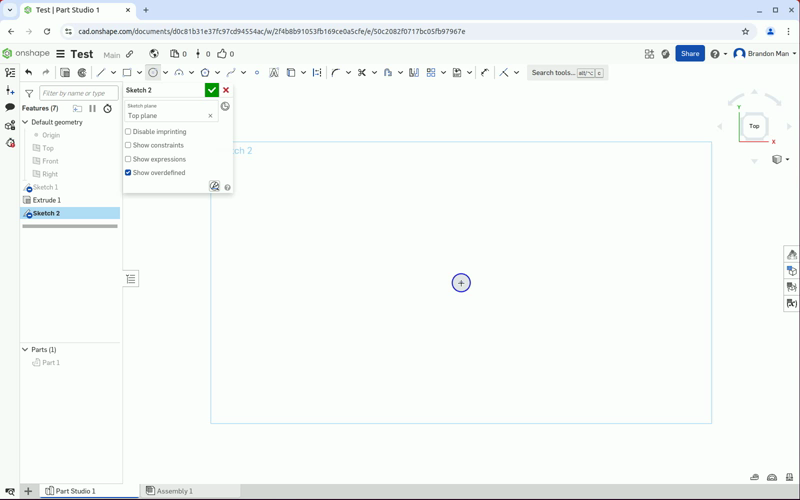
mouse_move(469, 282)
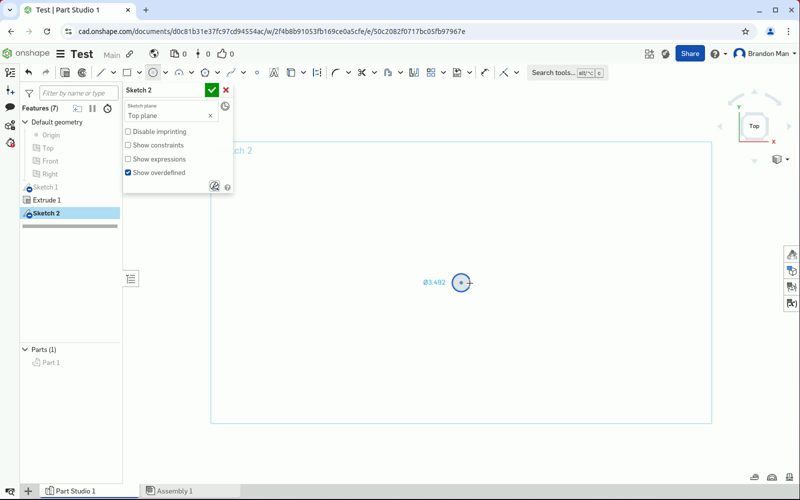
click(469, 282)
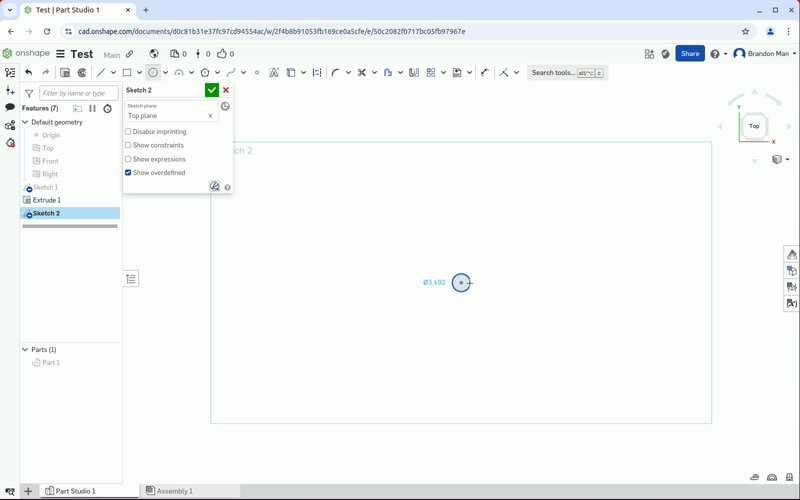
key(esc)
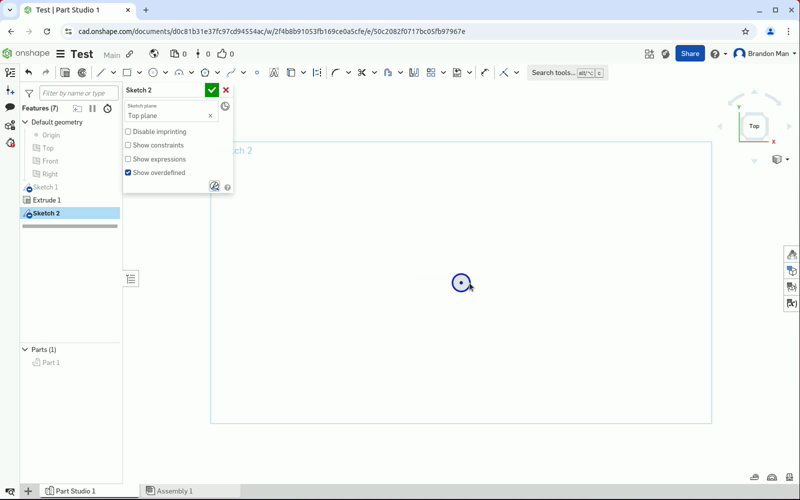
mouse_move(469, 279)
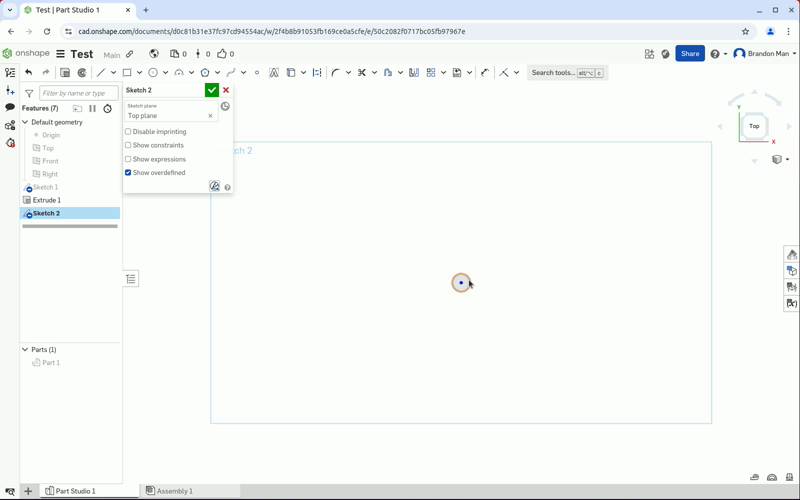
scroll(6)
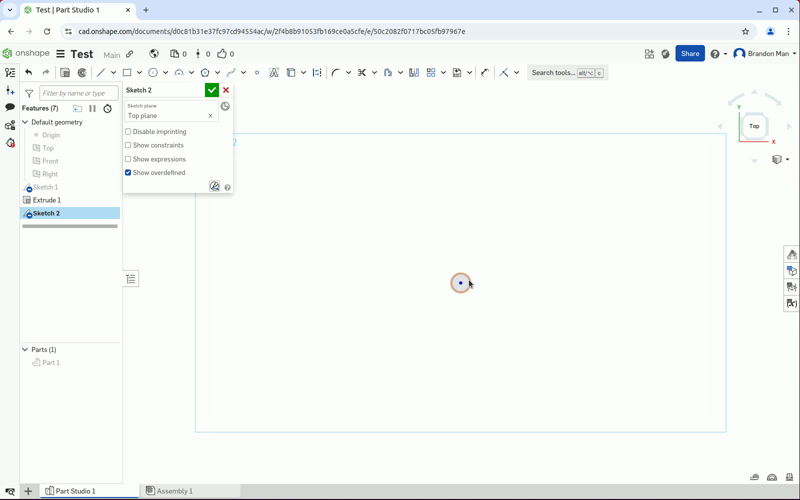
scroll(6)
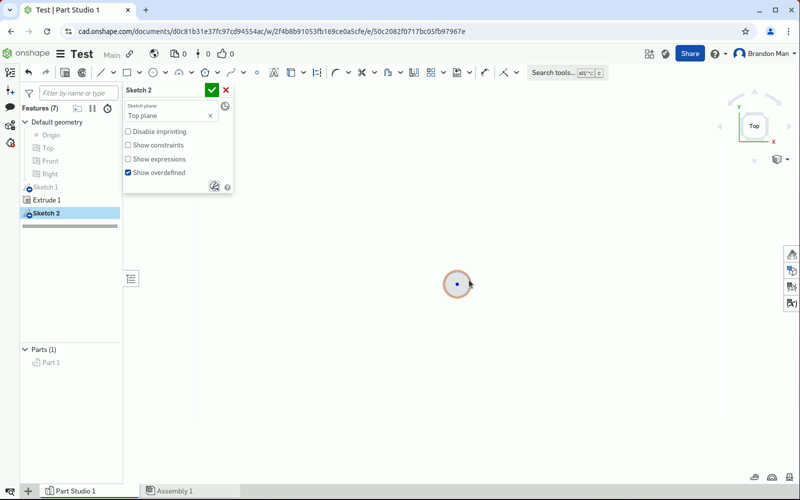
scroll(6)
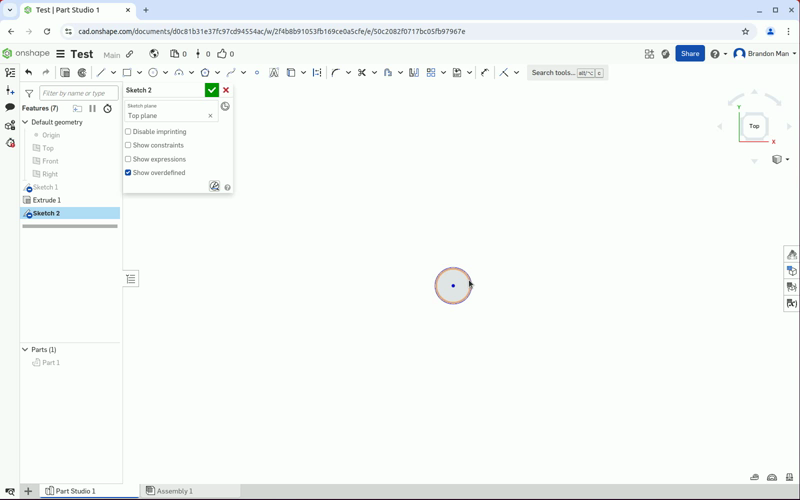
scroll(6)
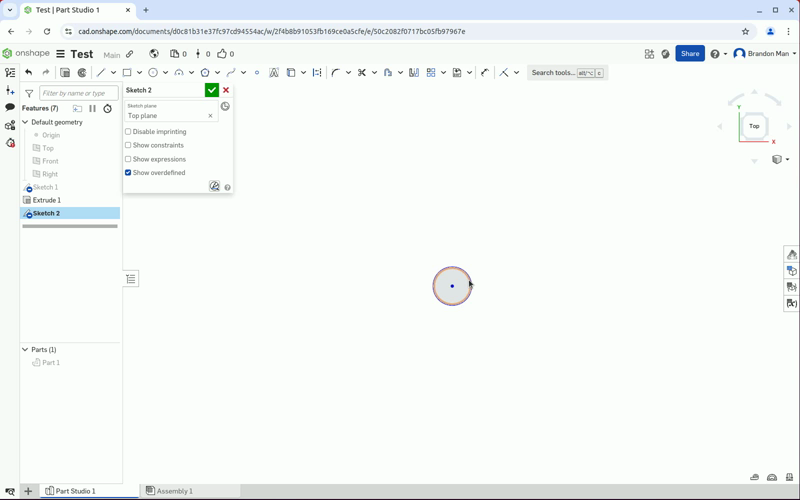
scroll(6)
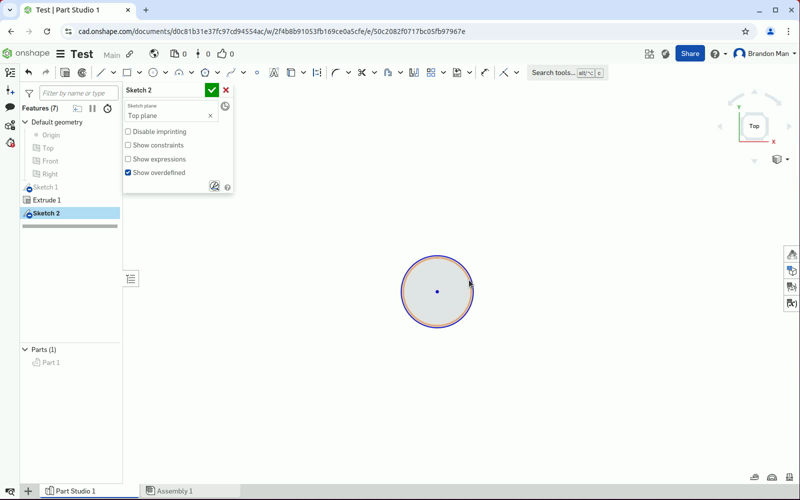
scroll(6)
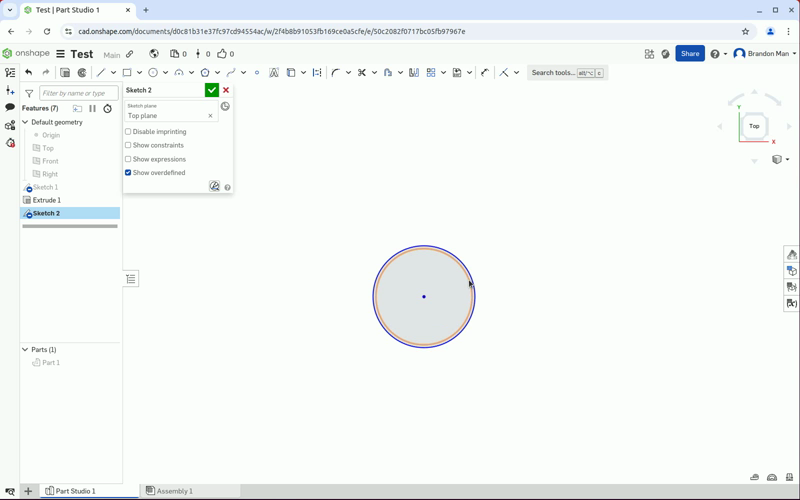
scroll(6)
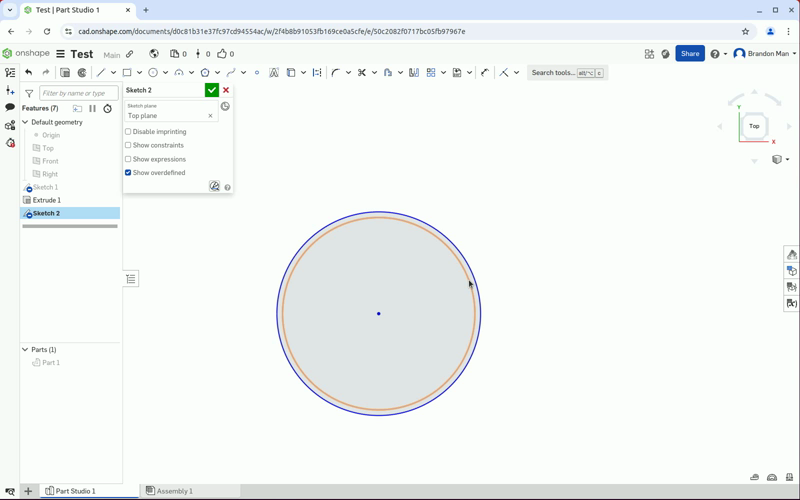
click(469, 279)
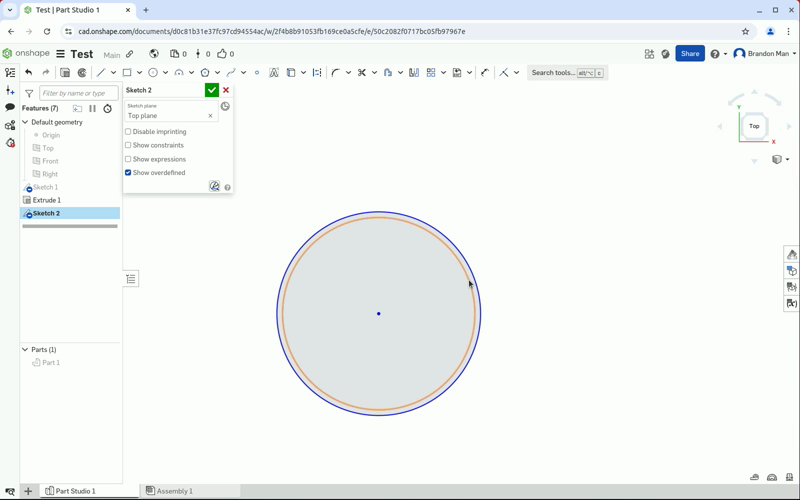
scroll(-6)
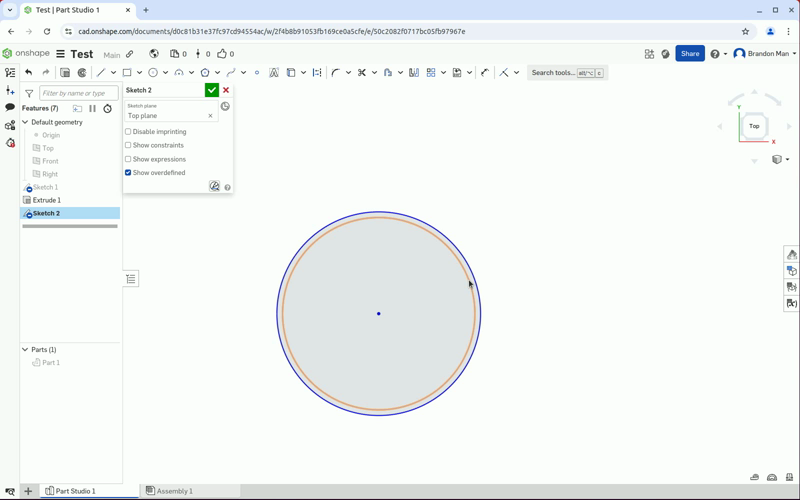
scroll(-6)
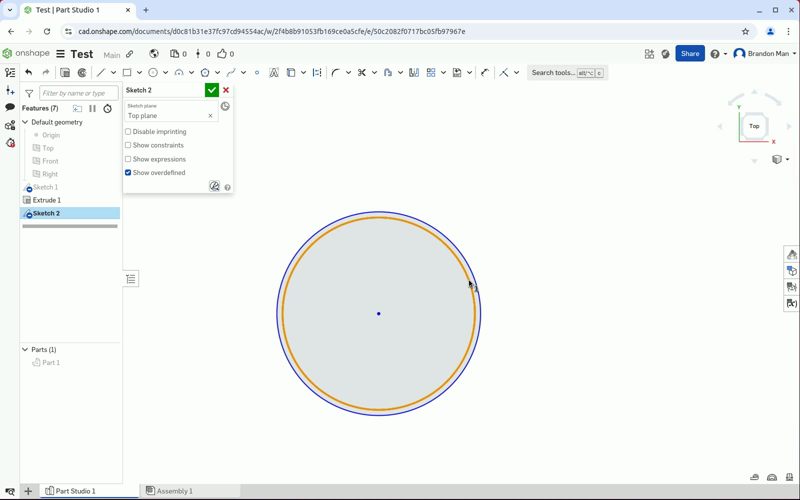
scroll(-6)
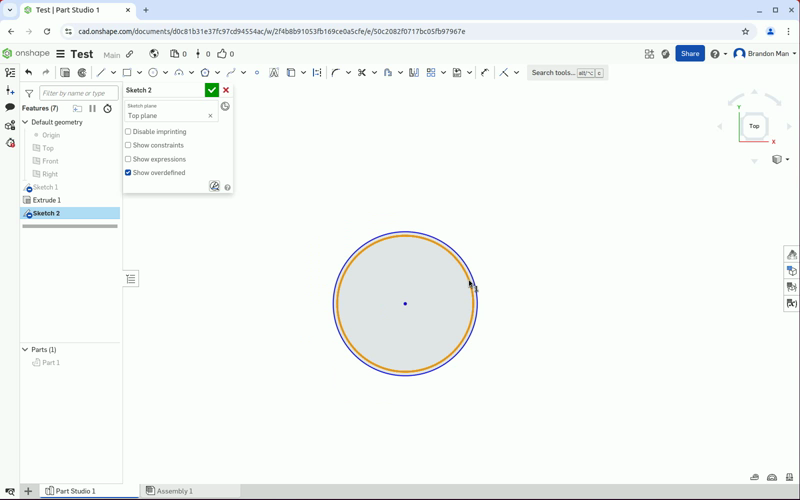
scroll(-6)
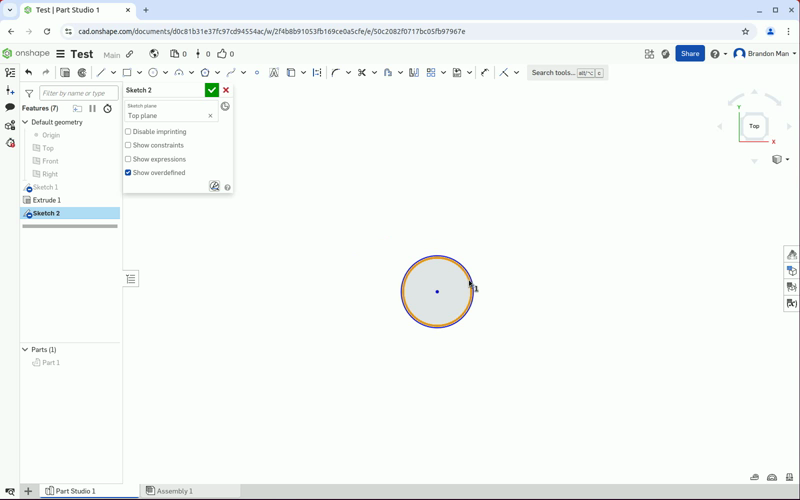
scroll(-6)
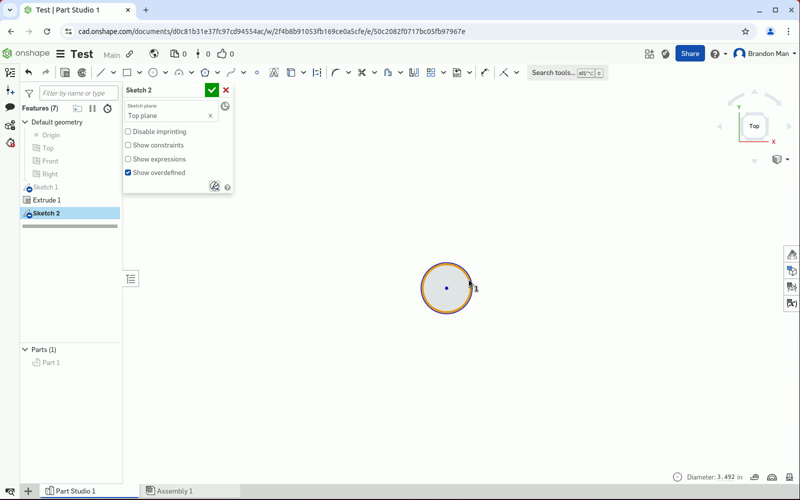
scroll(-6)
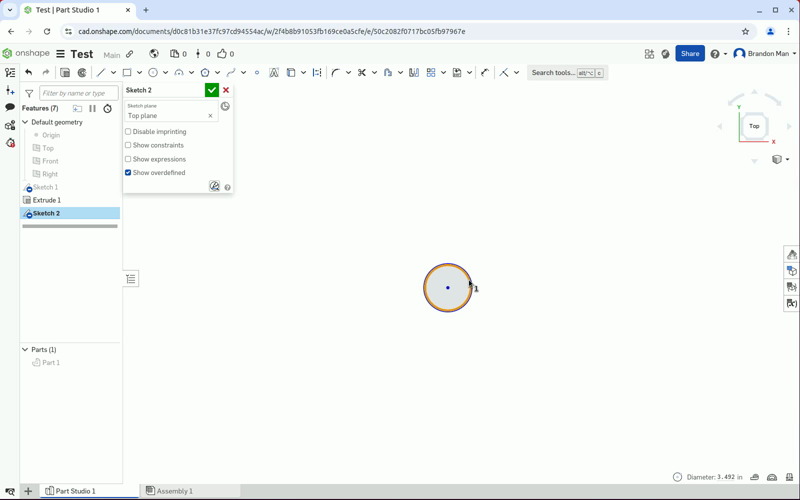
scroll(-6)
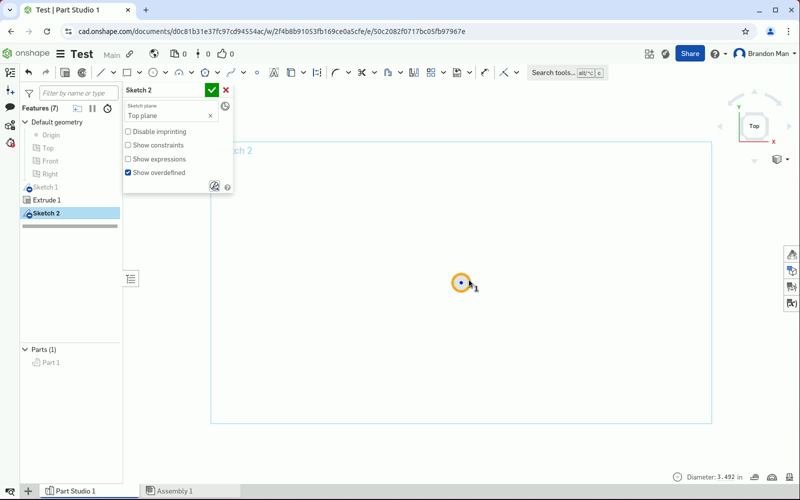
mouse_move(73, 352)
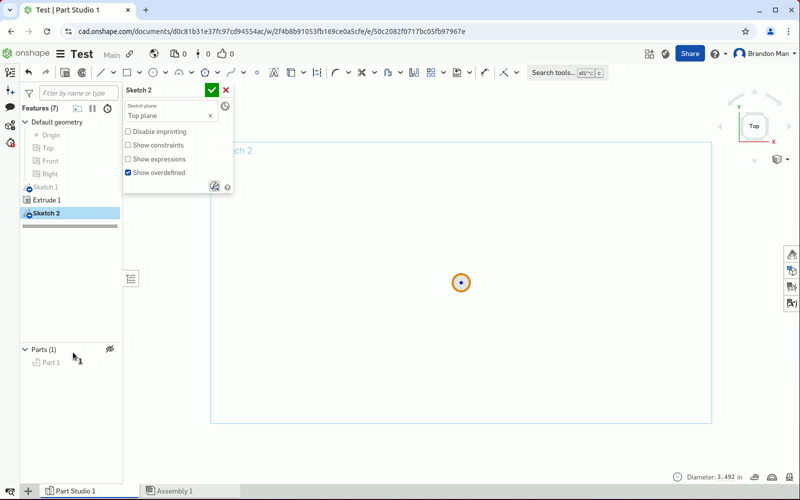
key(shift+y)
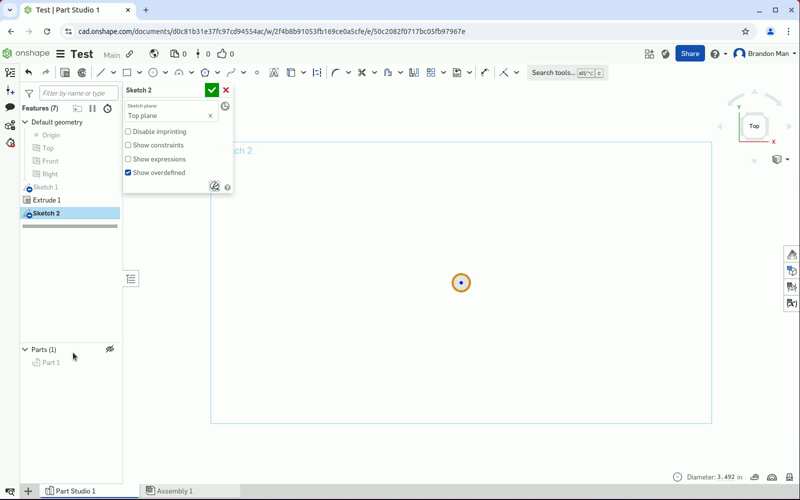
key(shift+e)
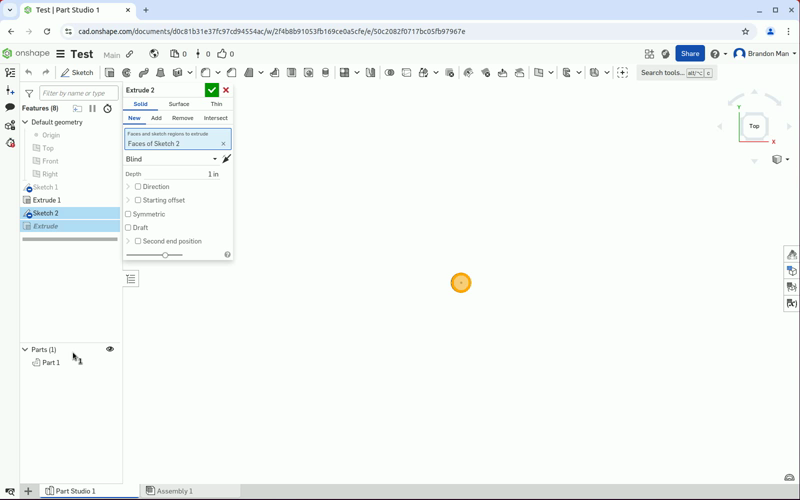
mouse_move(143, 106)
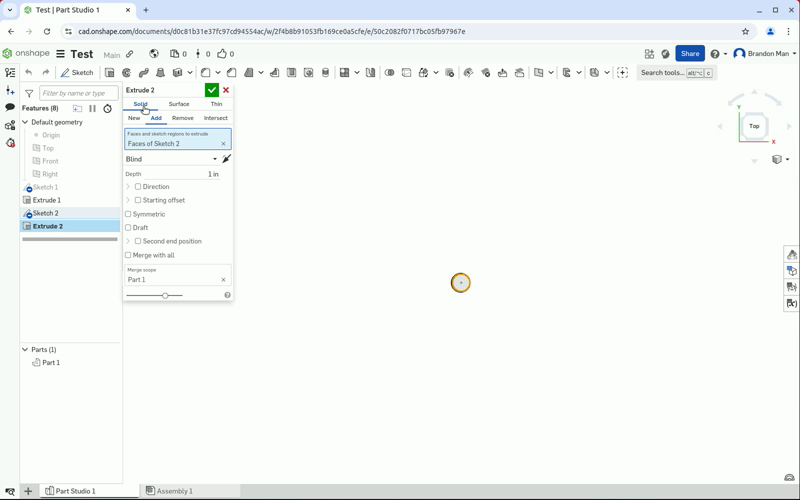
click(143, 106)
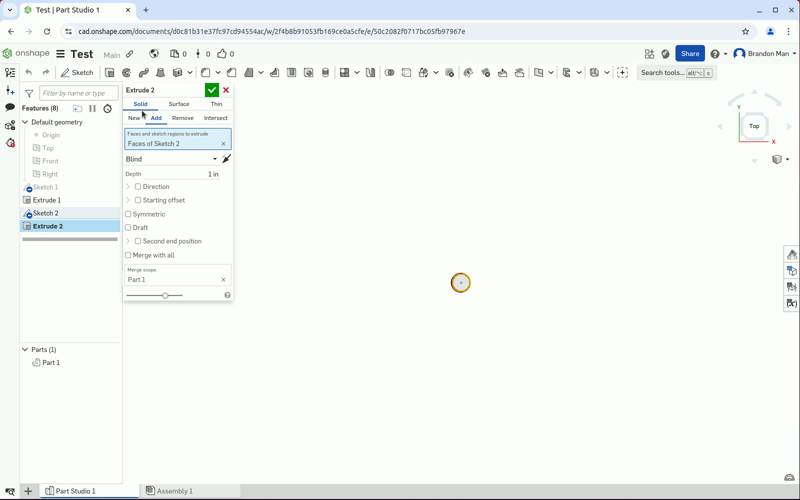
mouse_move(137, 120)
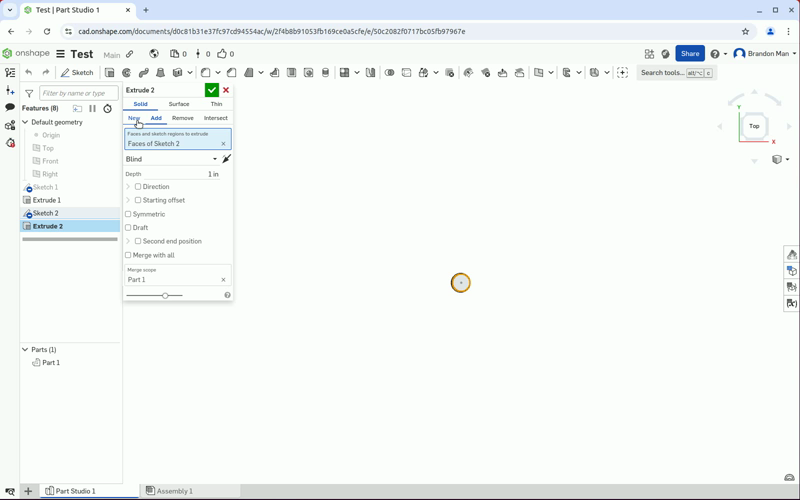
click(137, 120)
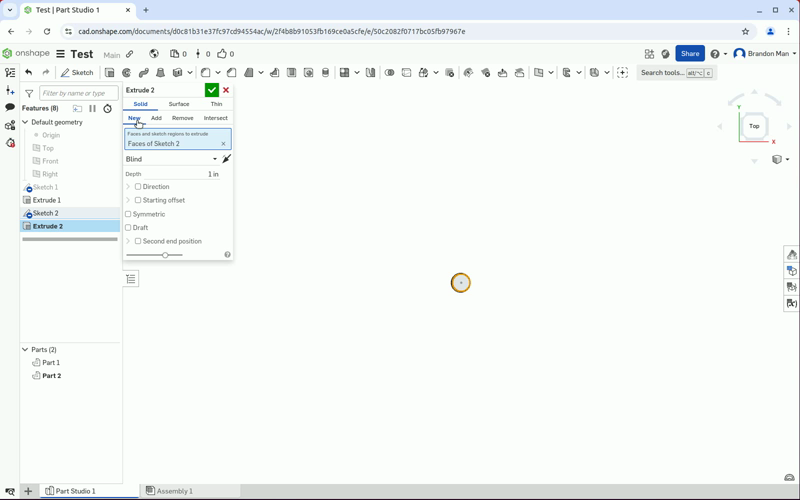
key(tab, 4)
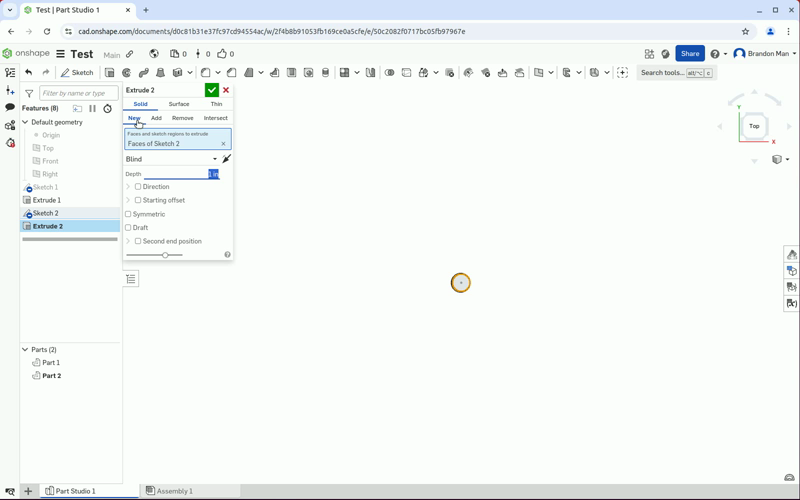
text(-23.108)
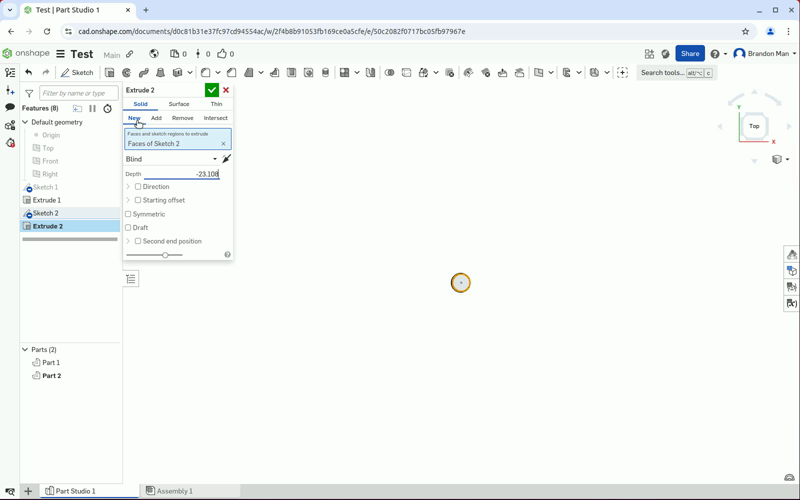
key(enter)
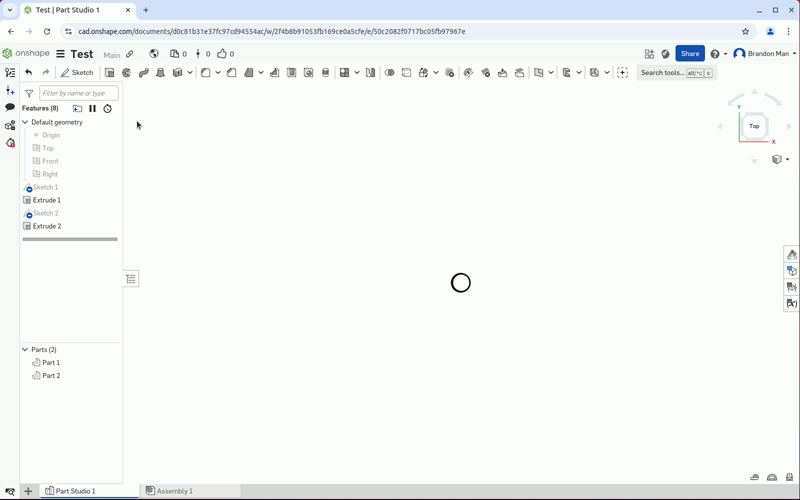
key(shift+h)
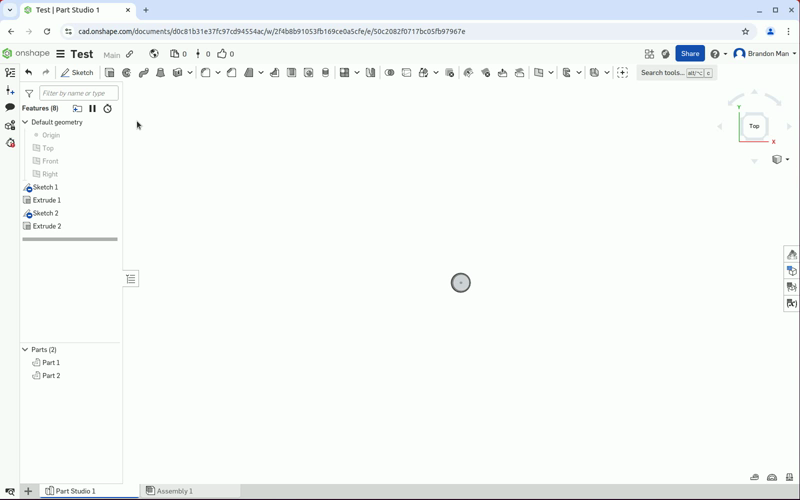
key(shift+h)
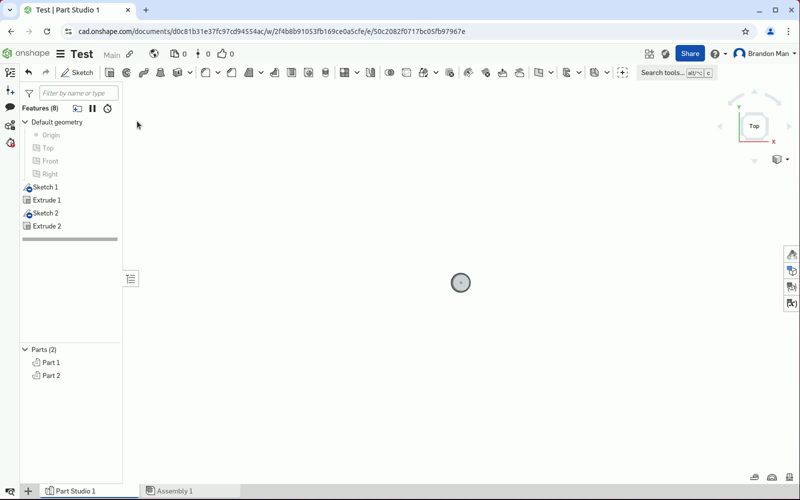
key(shift+7)
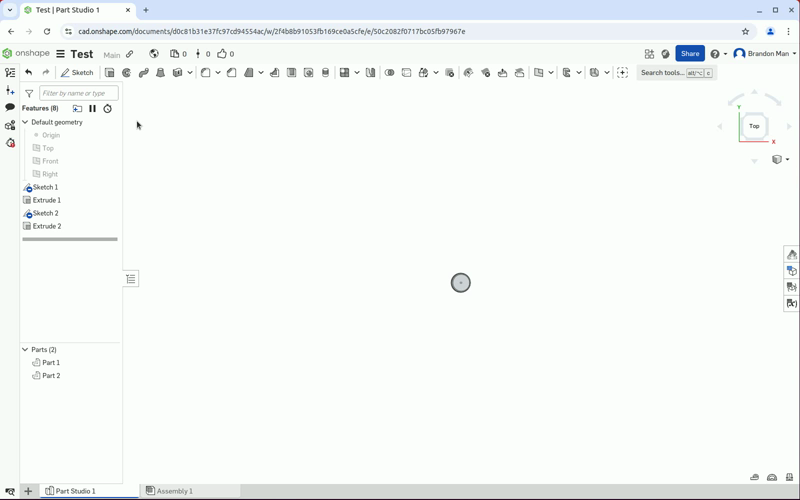
key(up, 3)
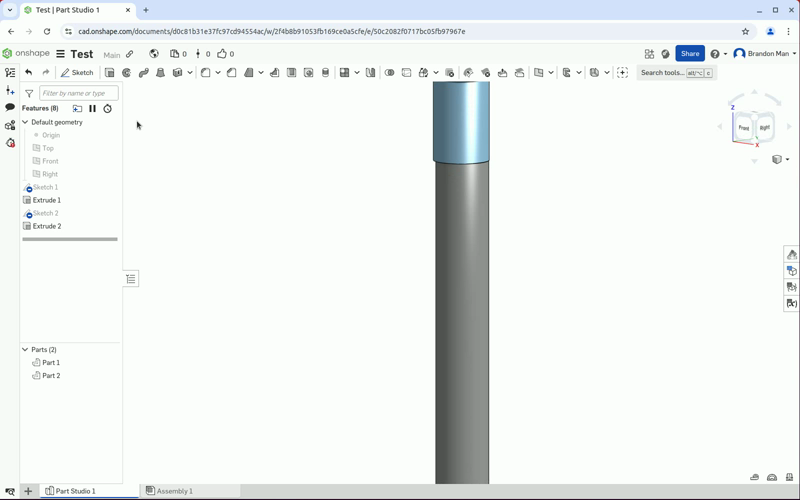
key(left, 3)
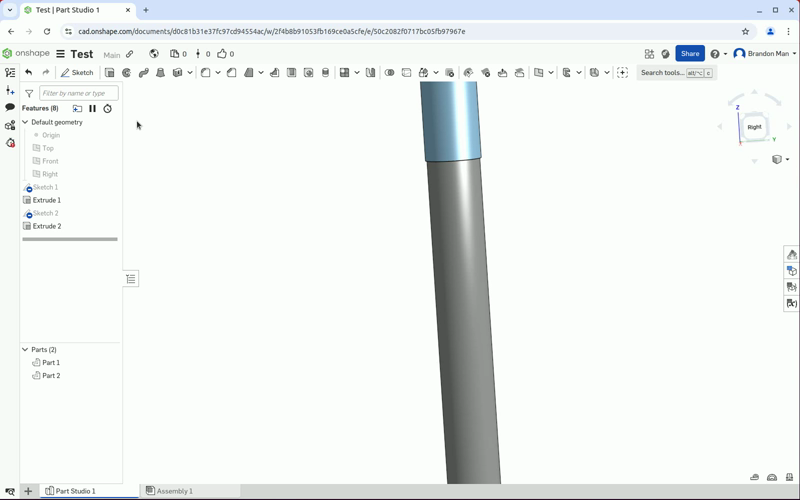
key(right, 3)
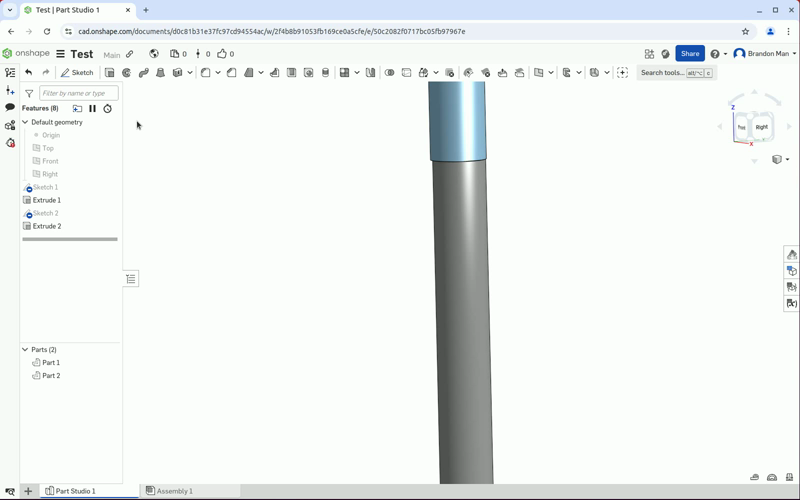
key(down, 3)
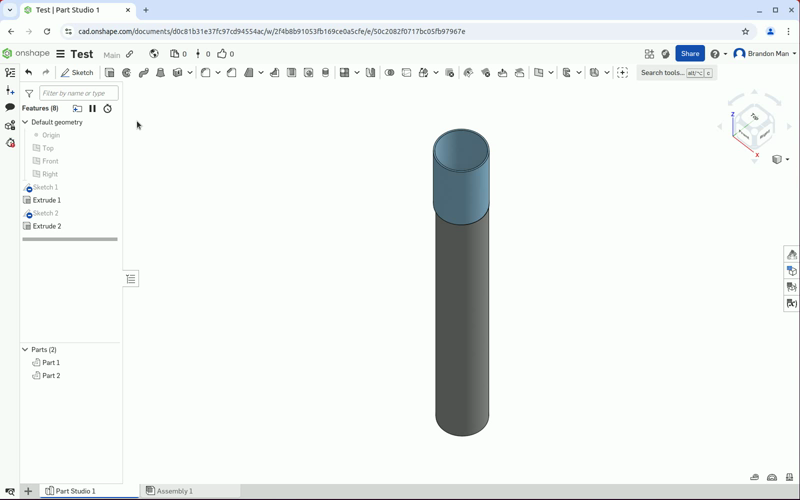
mouse_move(73, 189)
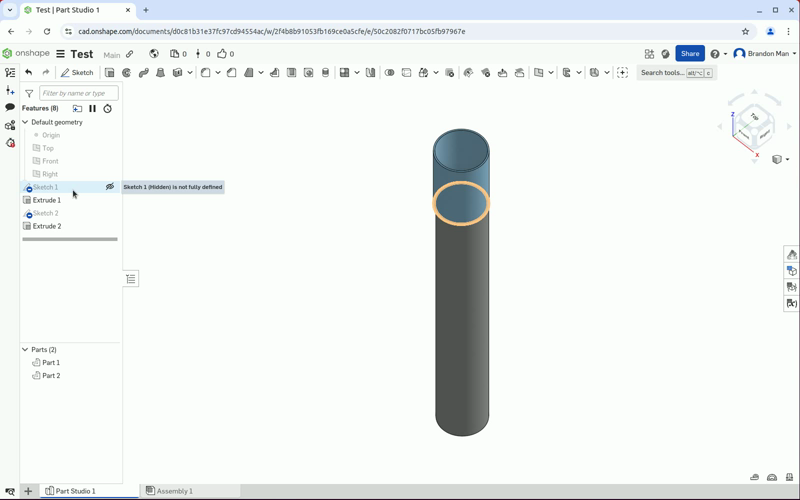
click(73, 189)